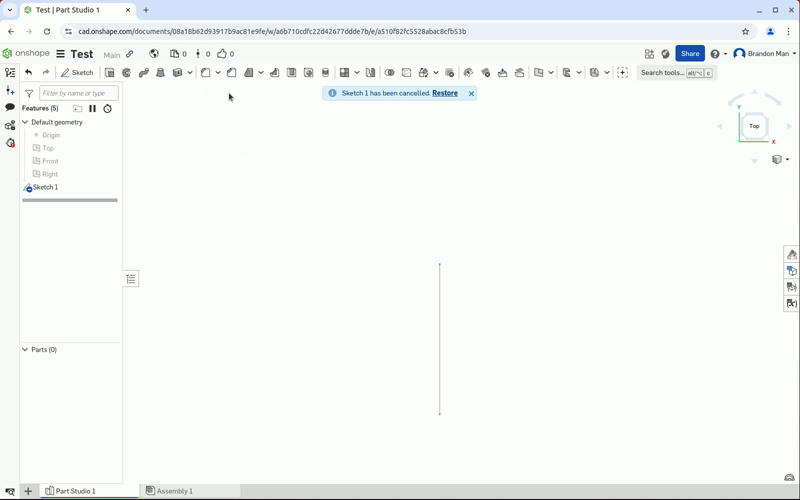
key(shift+h)
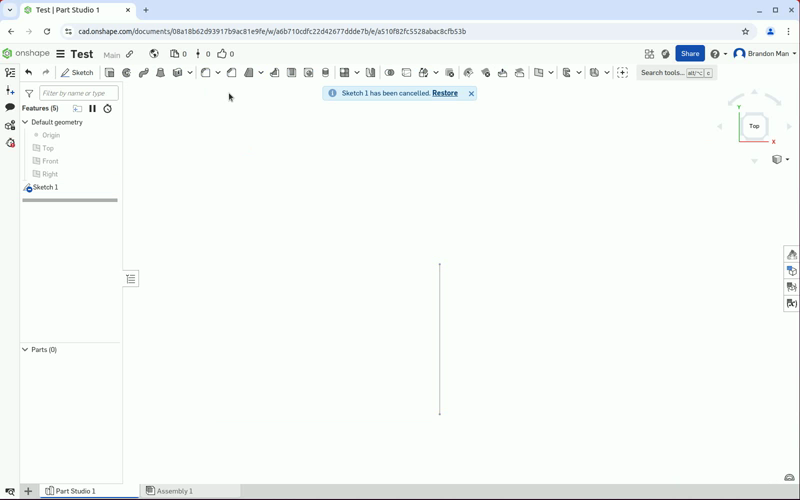
key(shift+s)
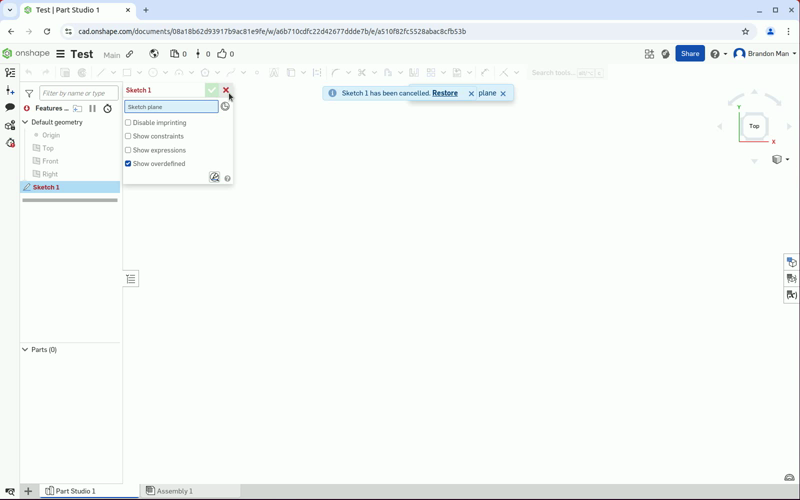
mouse_move(73, 150)
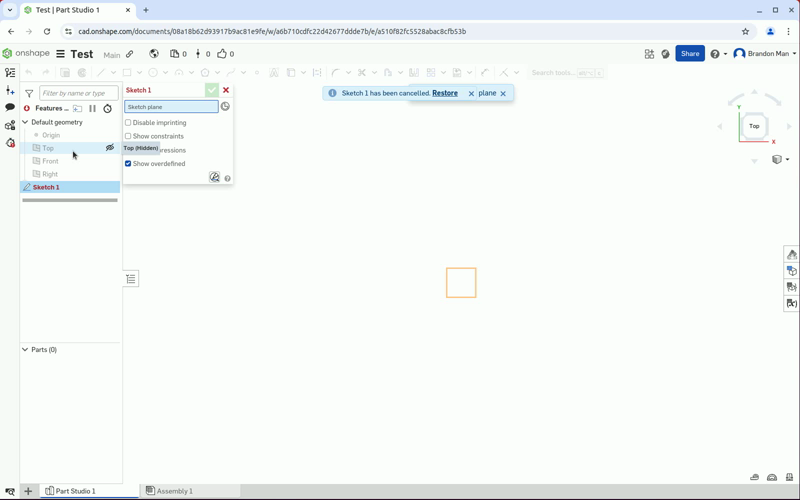
click(73, 150)
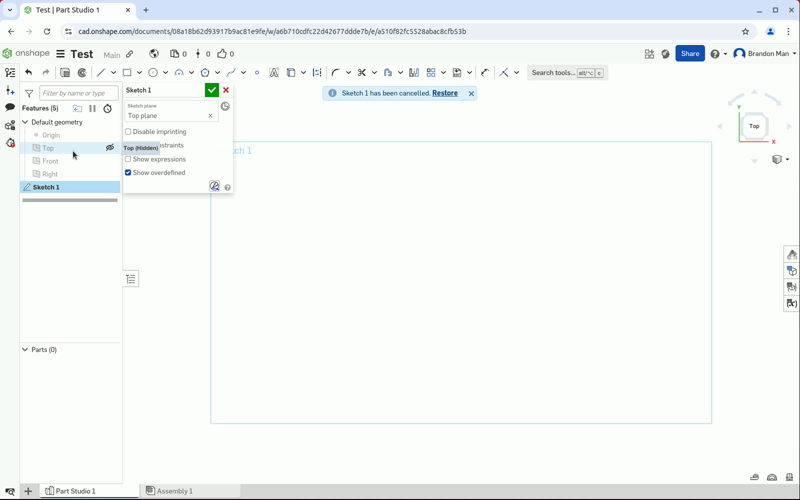
mouse_move(73, 352)
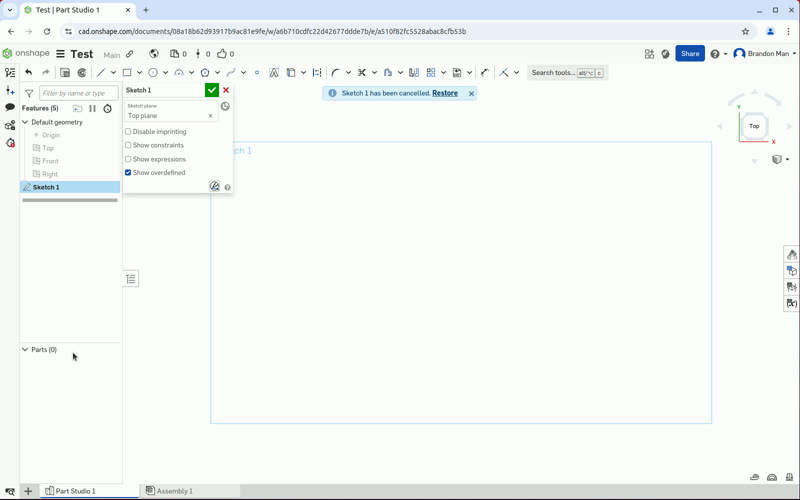
key(y)
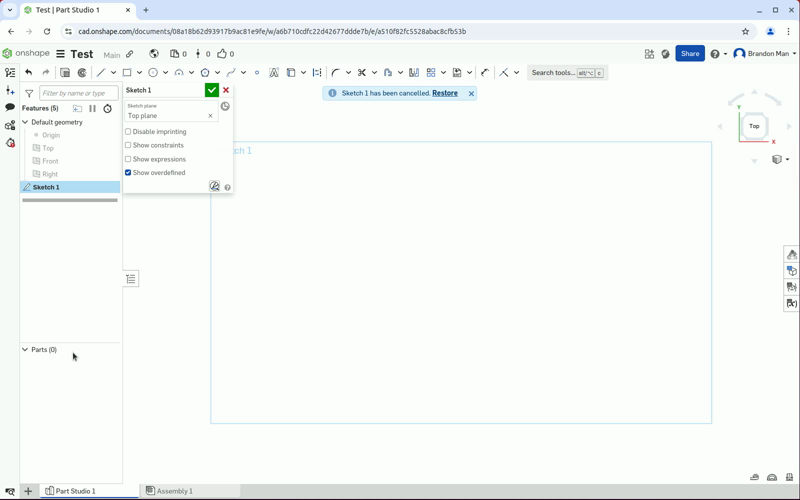
key(l)
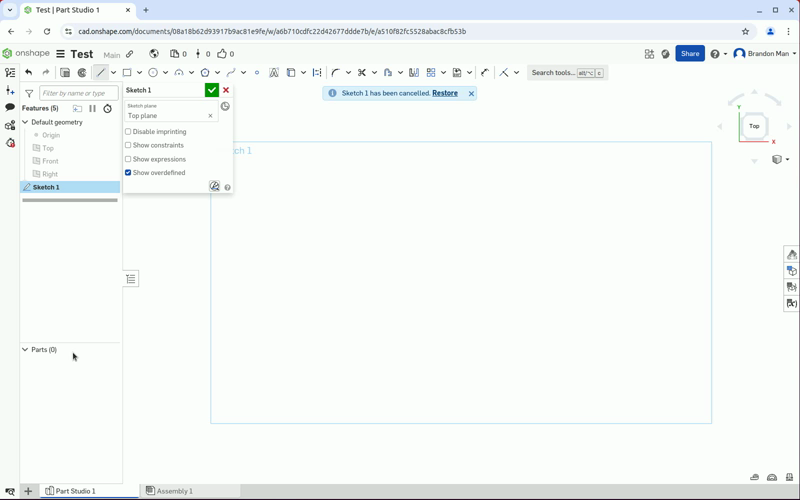
key_down(shift)
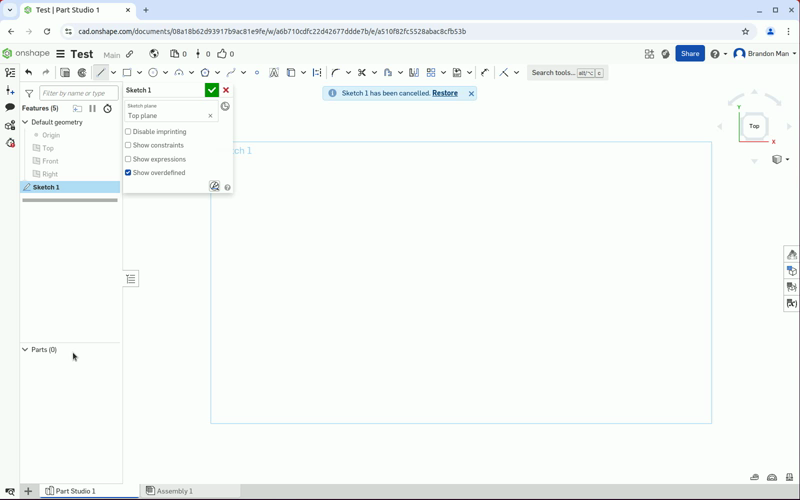
mouse_move(460, 351)
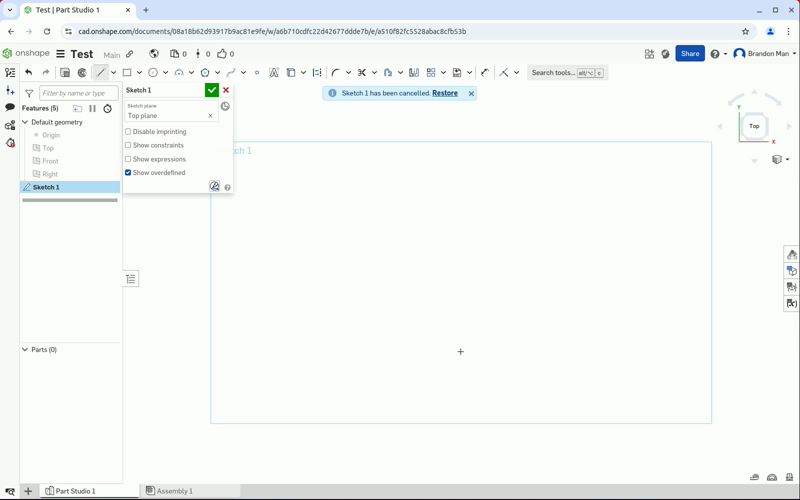
click(460, 351)
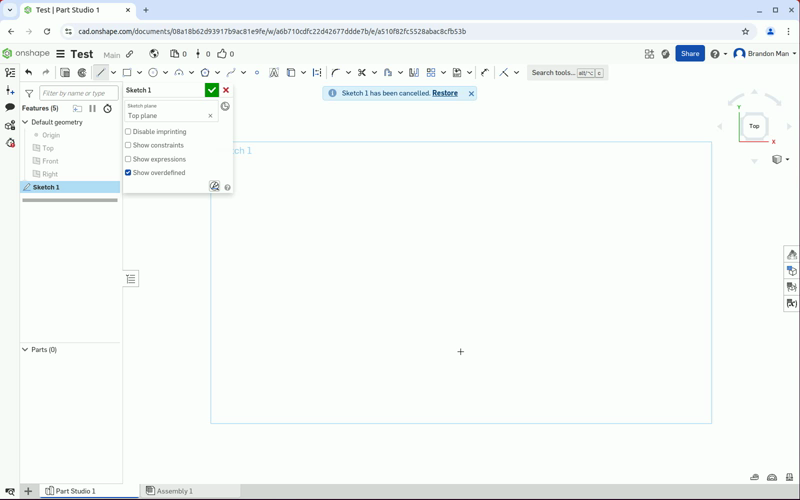
key_up(shift)
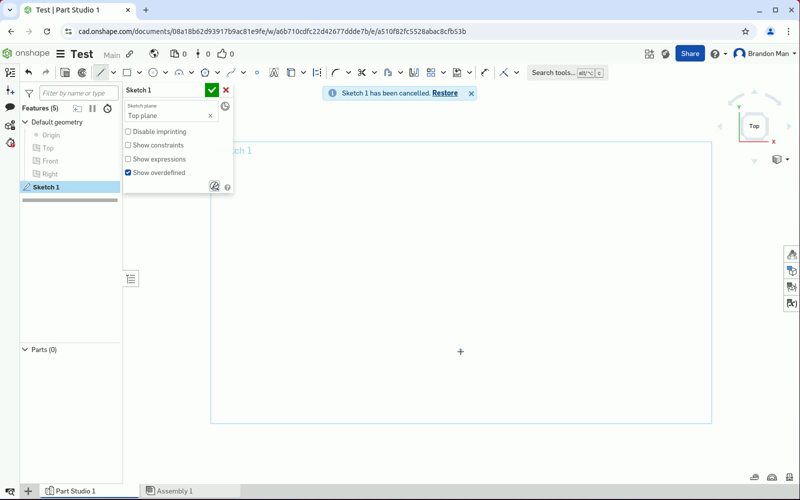
key_down(shift)
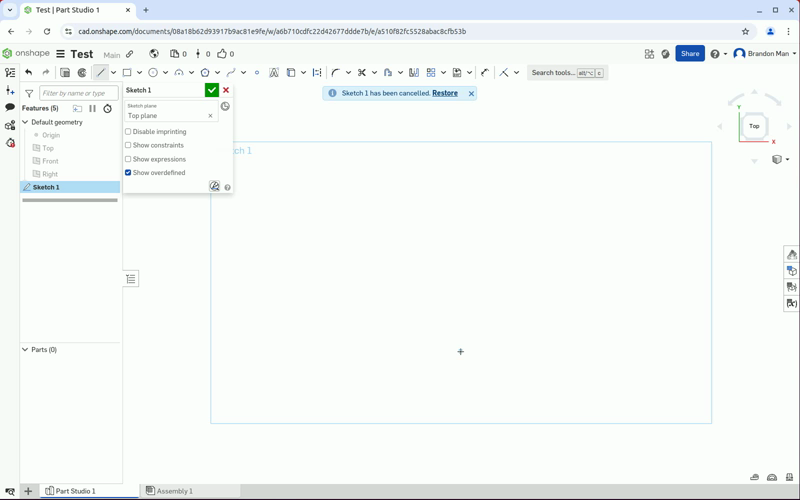
mouse_move(573, 351)
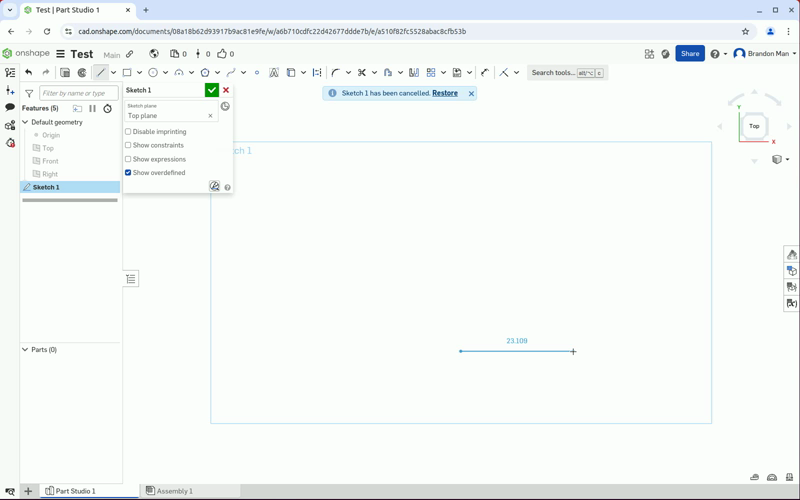
click(573, 351)
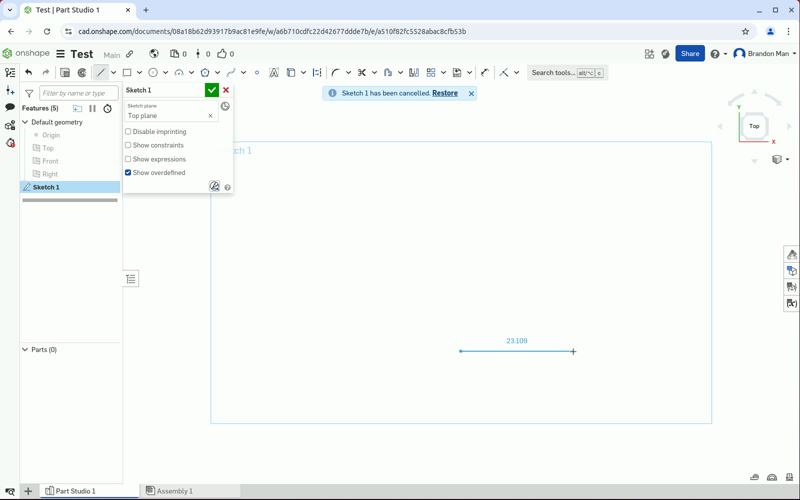
key_up(shift)
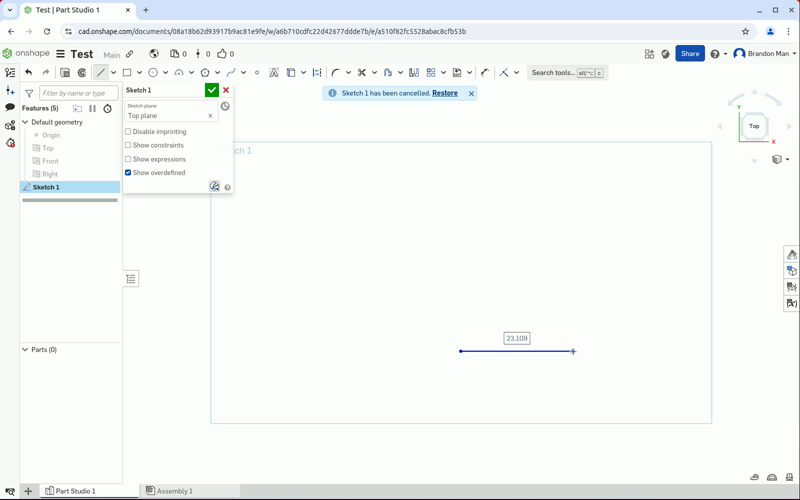
key_down(shift)
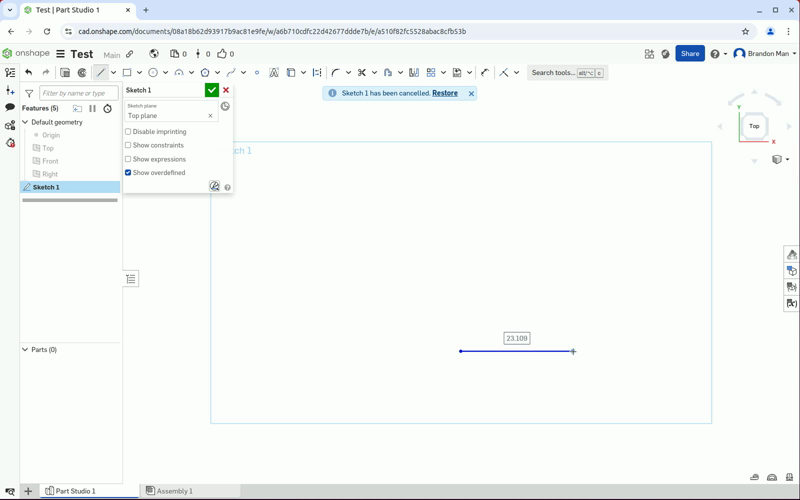
mouse_move(573, 283)
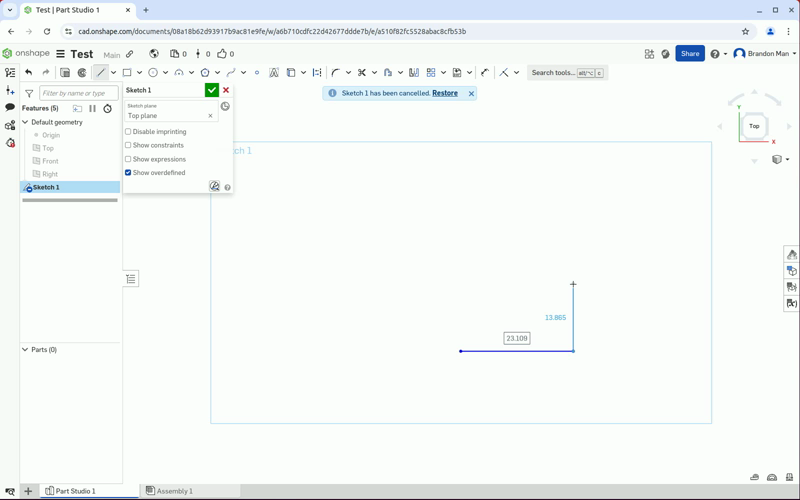
click(573, 283)
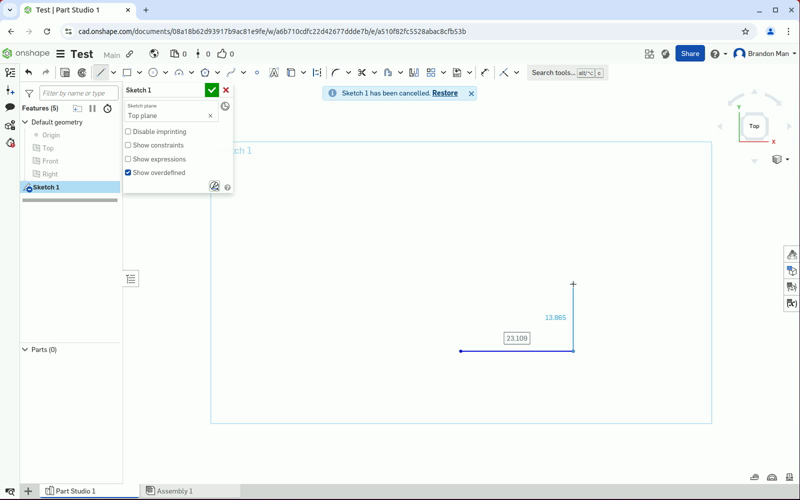
key_up(shift)
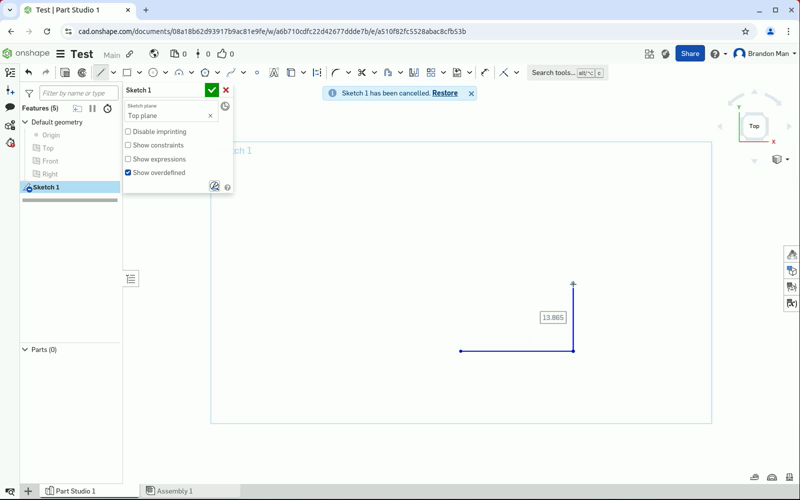
key_down(shift)
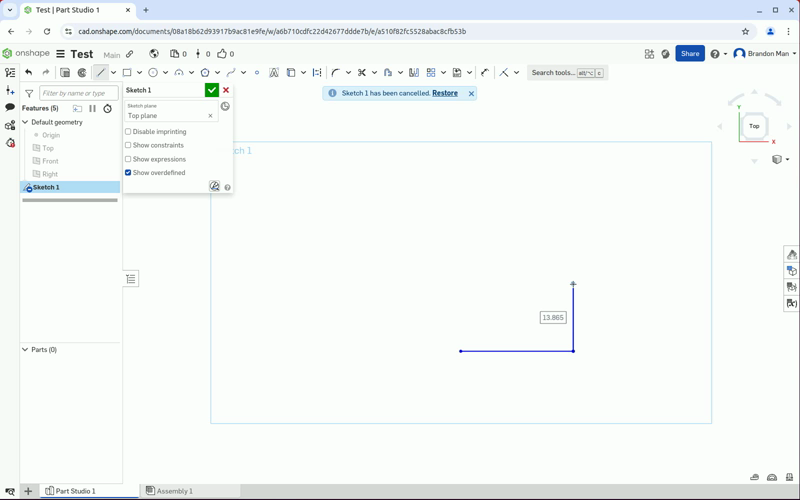
mouse_move(460, 283)
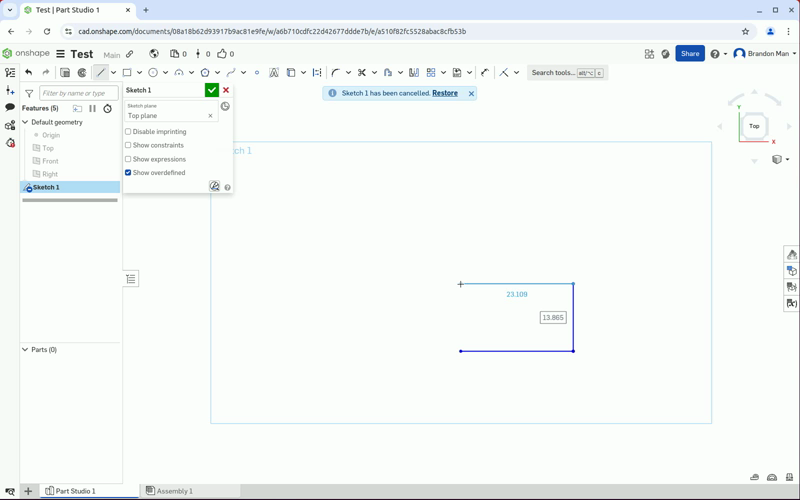
click(460, 283)
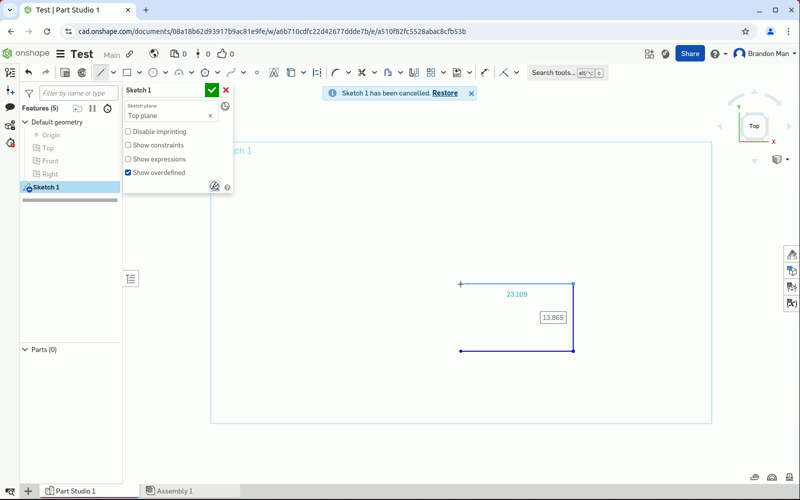
key_up(shift)
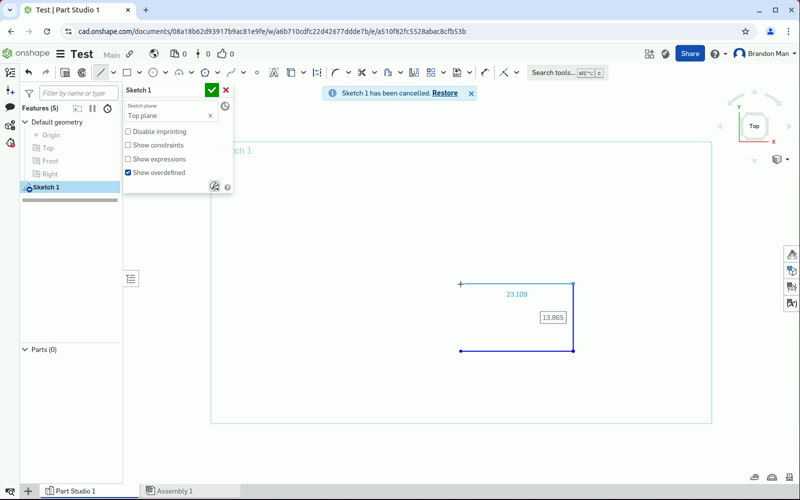
key_down(shift)
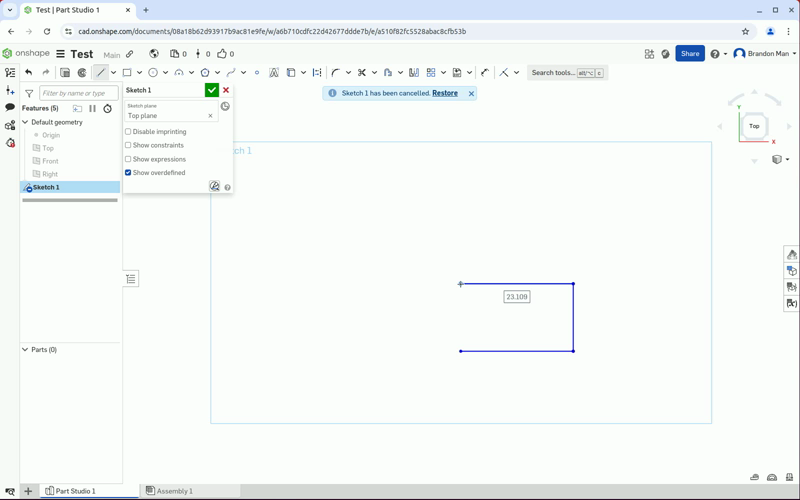
mouse_move(460, 351)
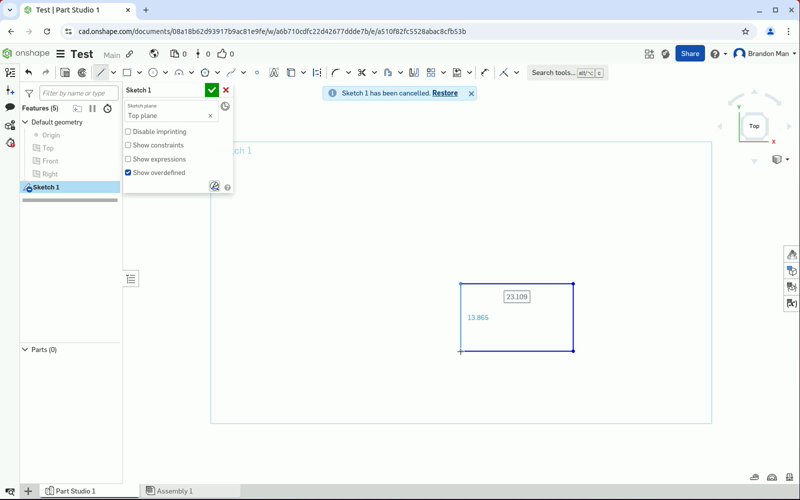
key_up(shift)
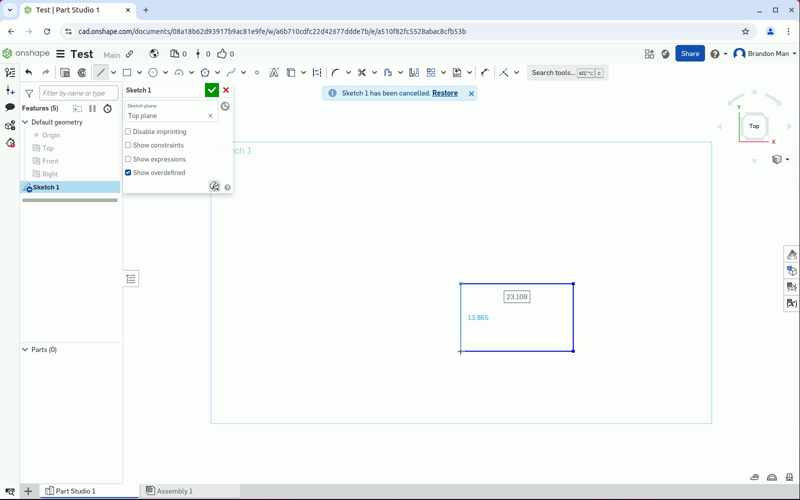
click(460, 351)
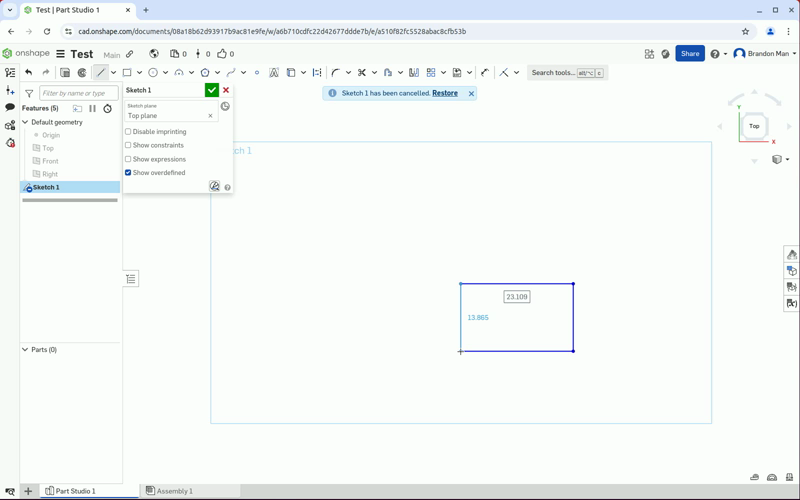
key(esc)
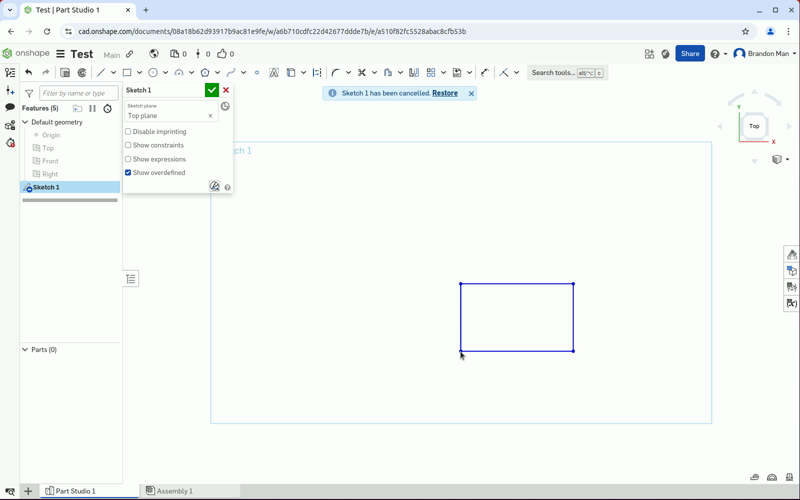
mouse_move(468, 328)
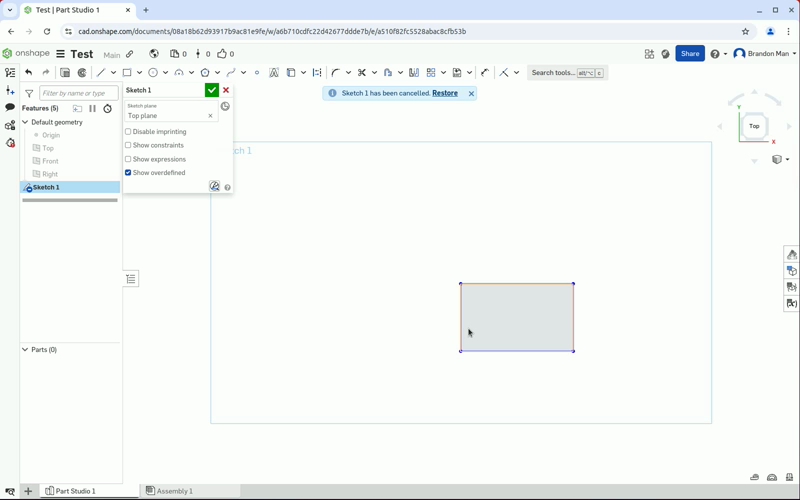
click(468, 328)
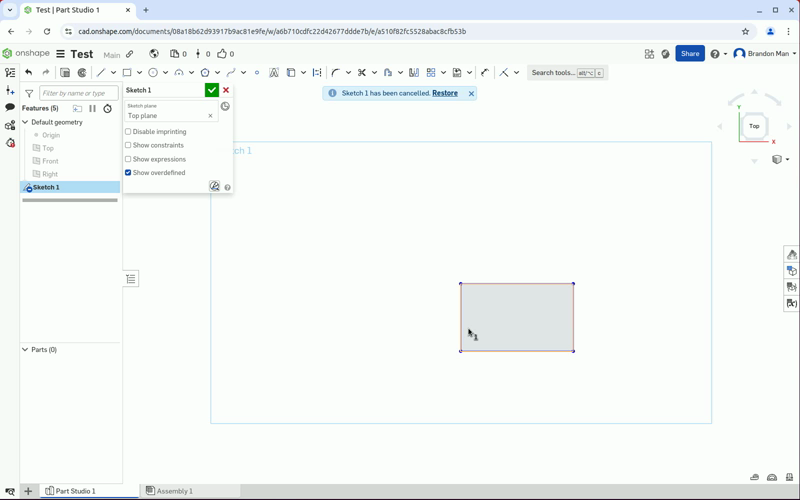
mouse_move(73, 352)
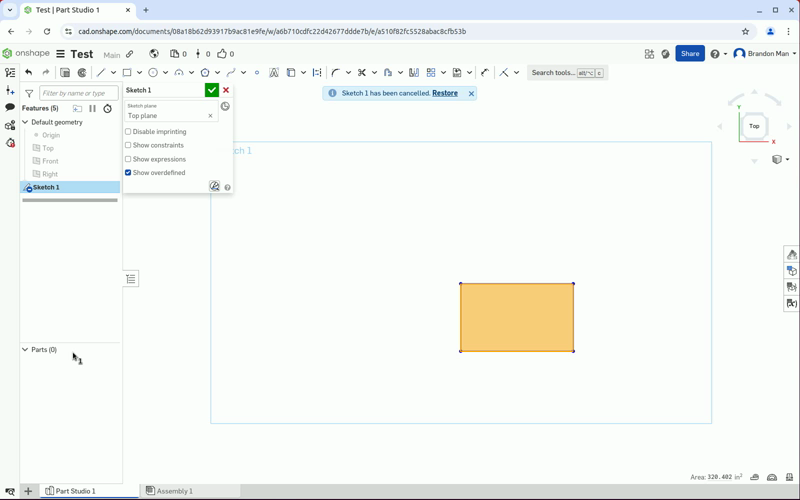
key(shift+y)
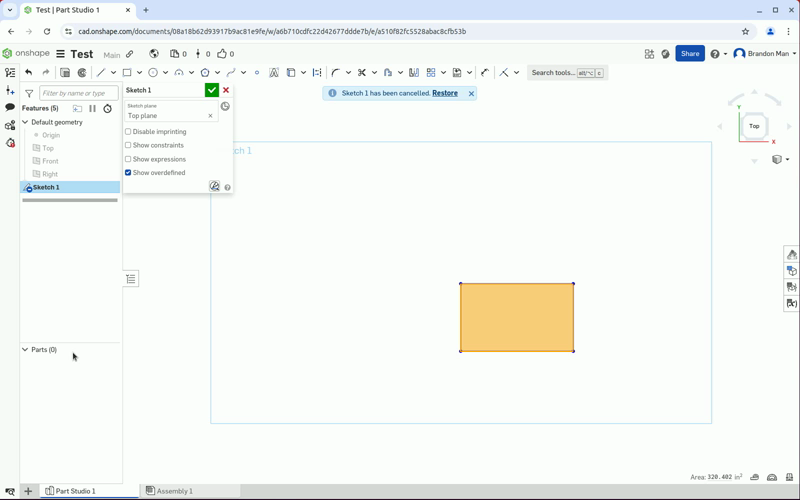
key(shift+e)
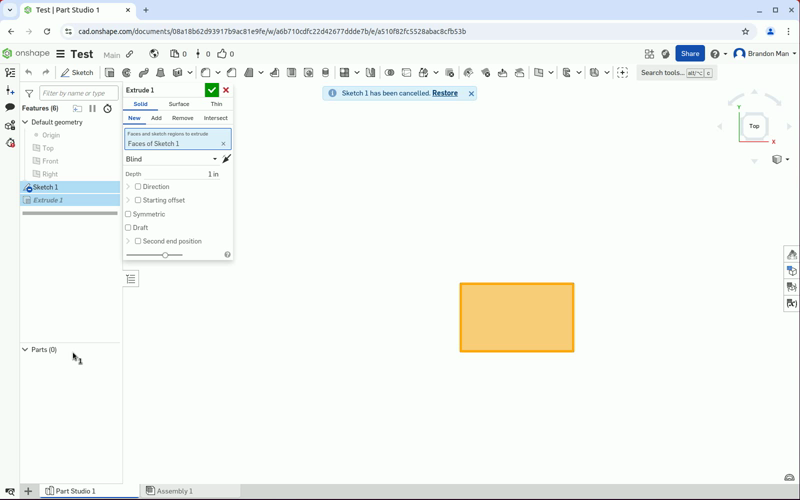
mouse_move(143, 106)
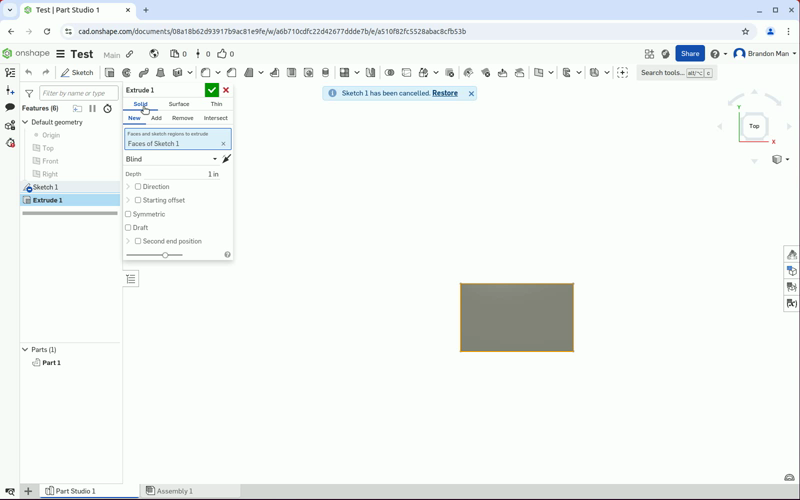
click(143, 106)
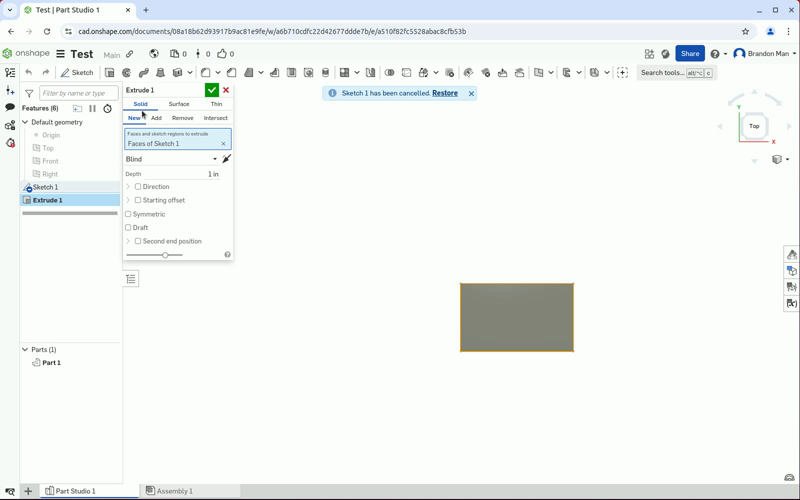
mouse_move(137, 120)
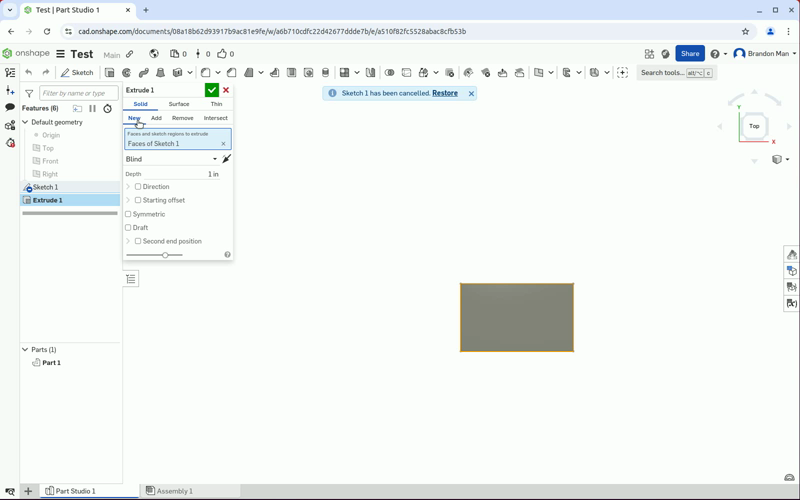
click(137, 120)
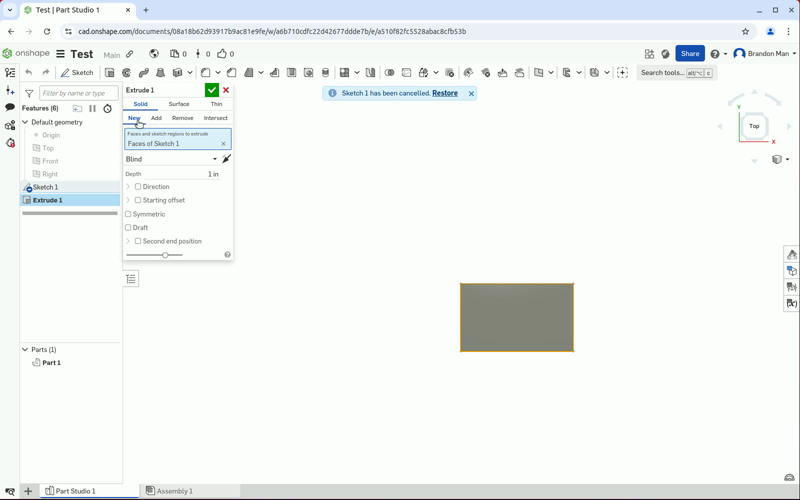
key(tab, 4)
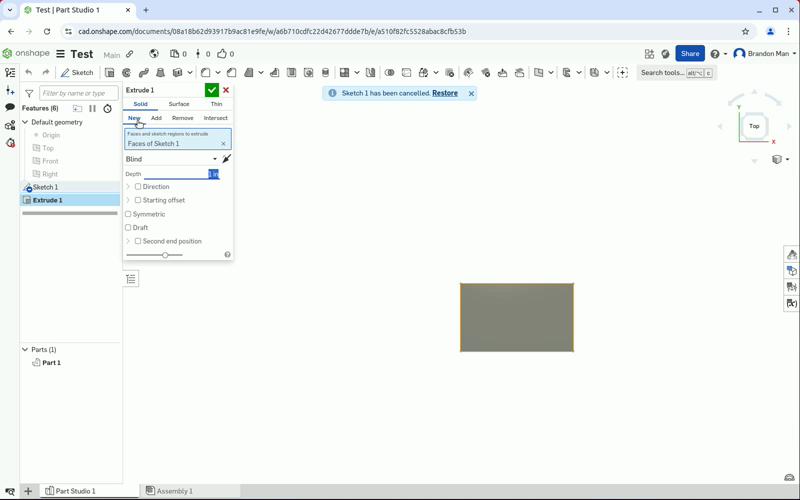
text(5.536)
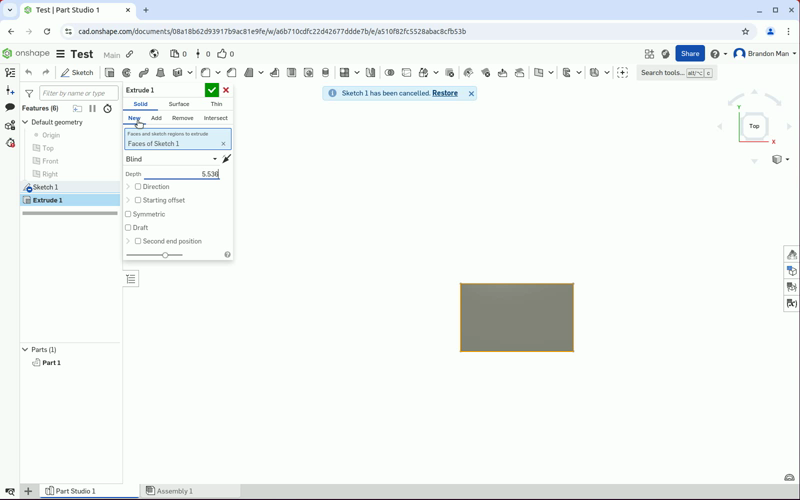
key(enter)
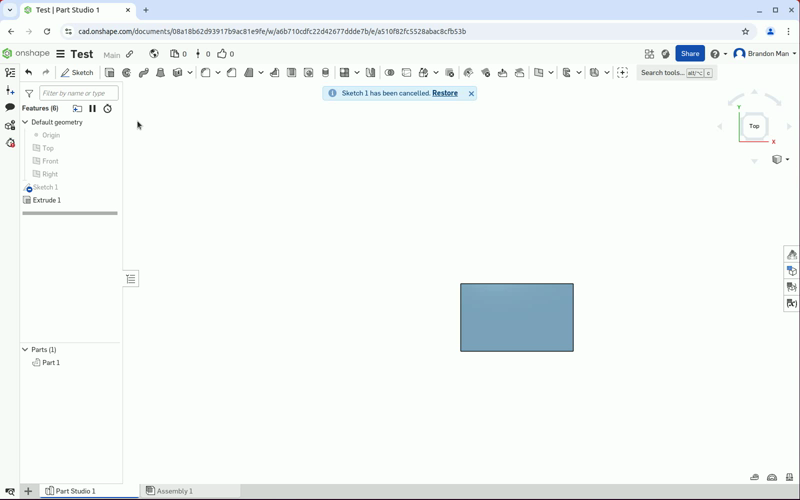
key(shift+h)
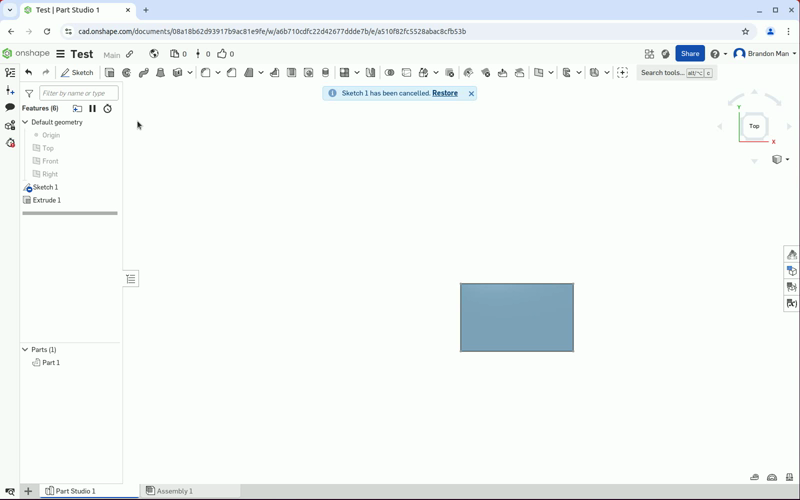
key(shift+h)
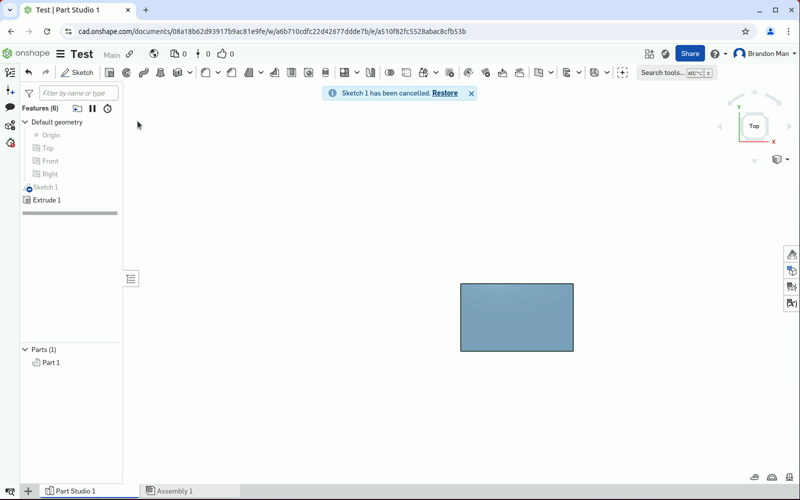
mouse_move(73, 189)
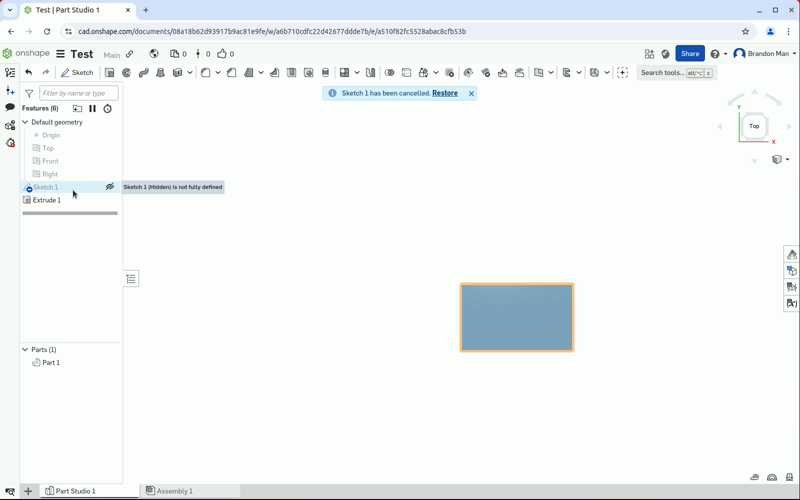
click(73, 189)
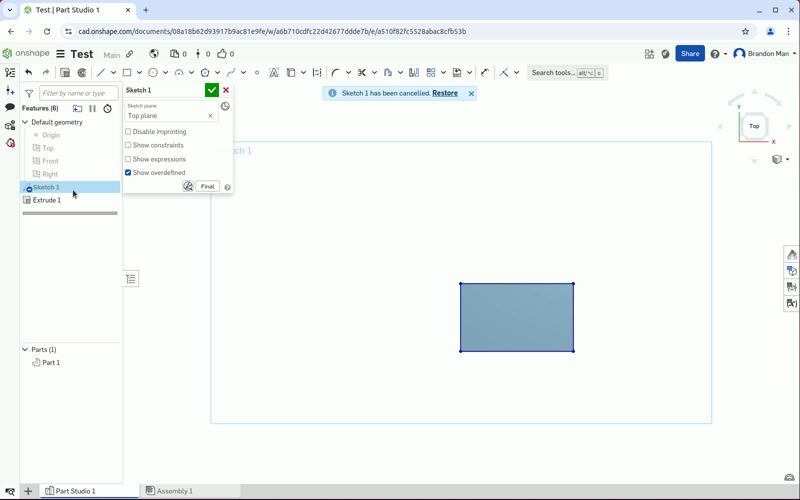
mouse_move(229, 92)
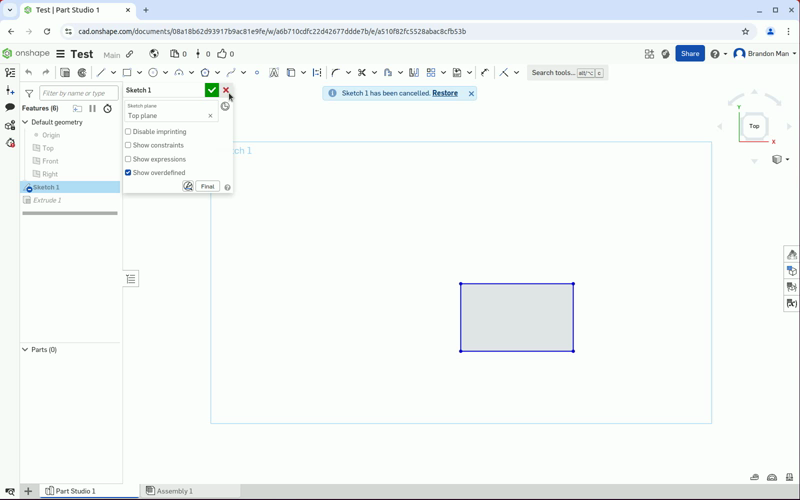
click(229, 92)
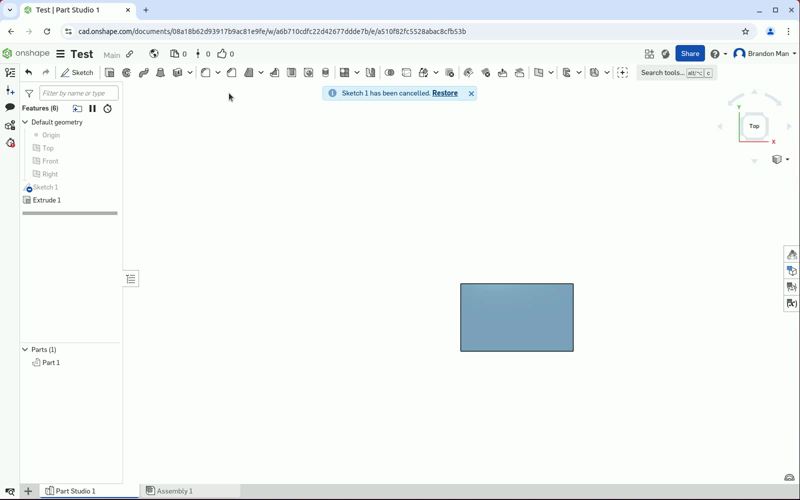
mouse_move(541, 75)
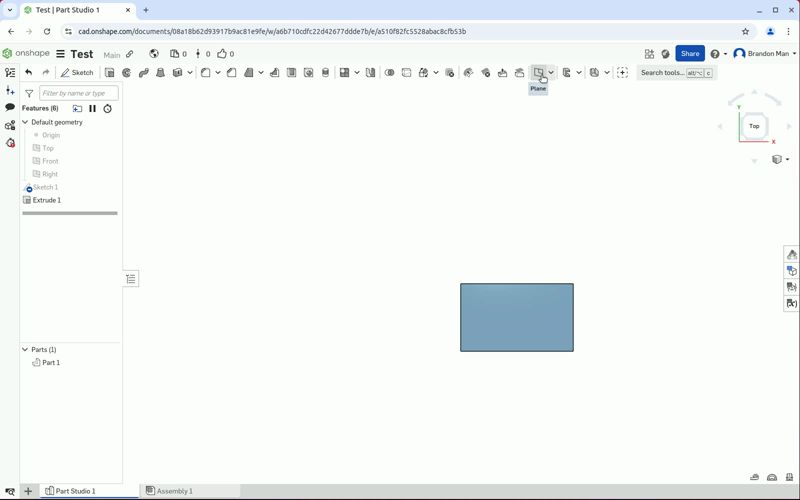
click(541, 75)
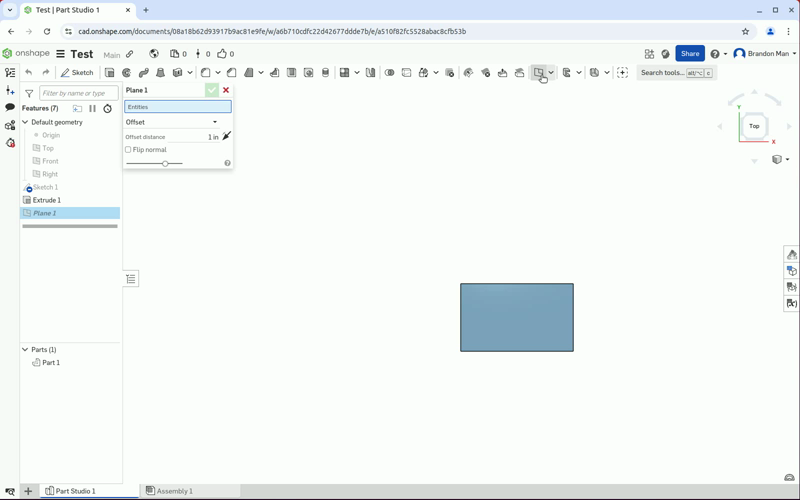
mouse_move(73, 150)
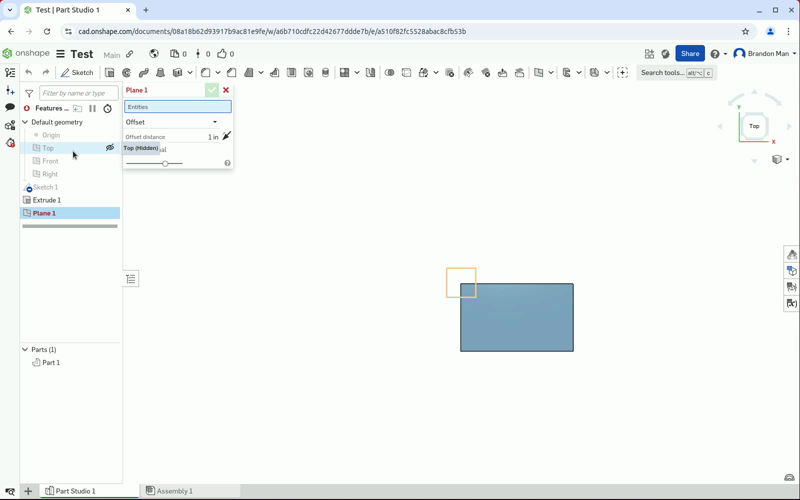
click(73, 150)
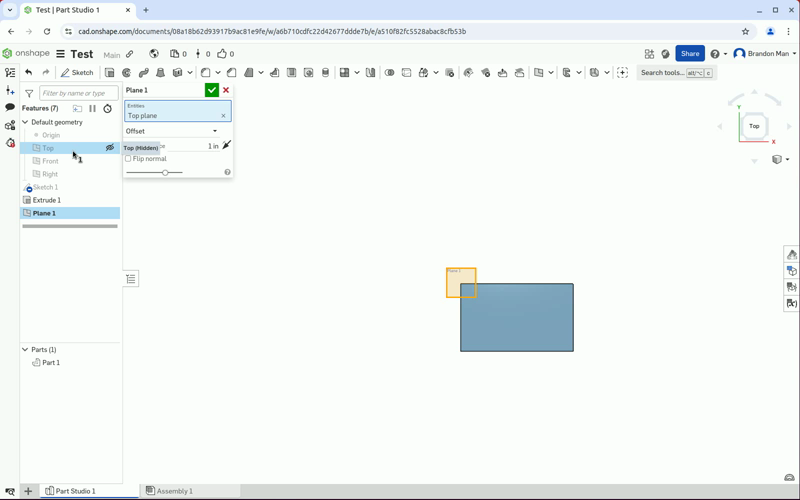
key(tab, 2)
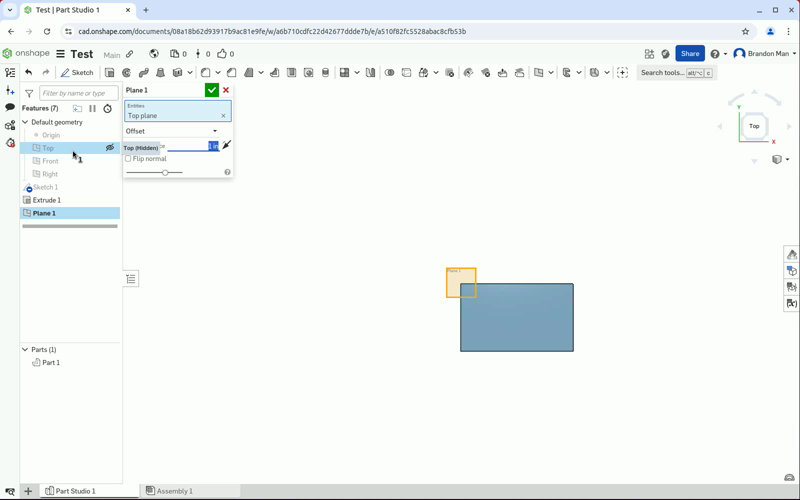
text(5.546)
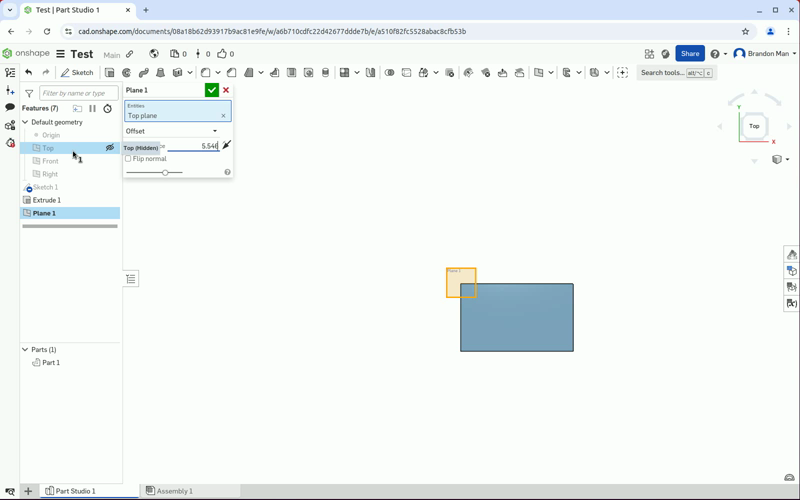
key(enter, 2)
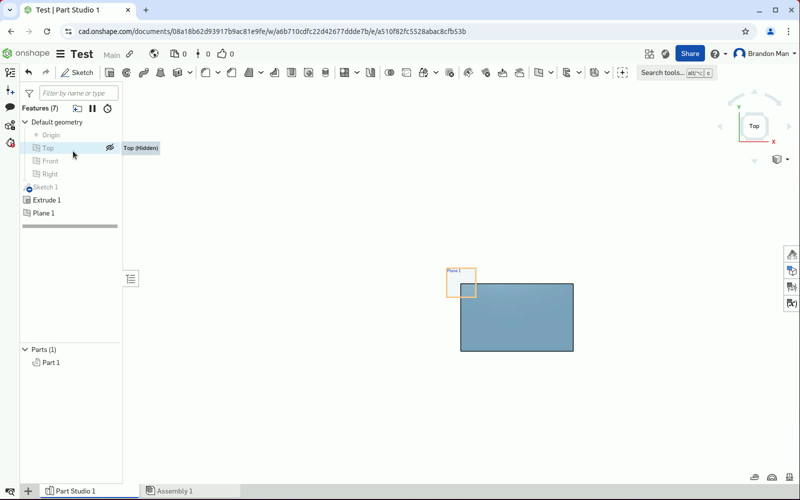
key(shift+s)
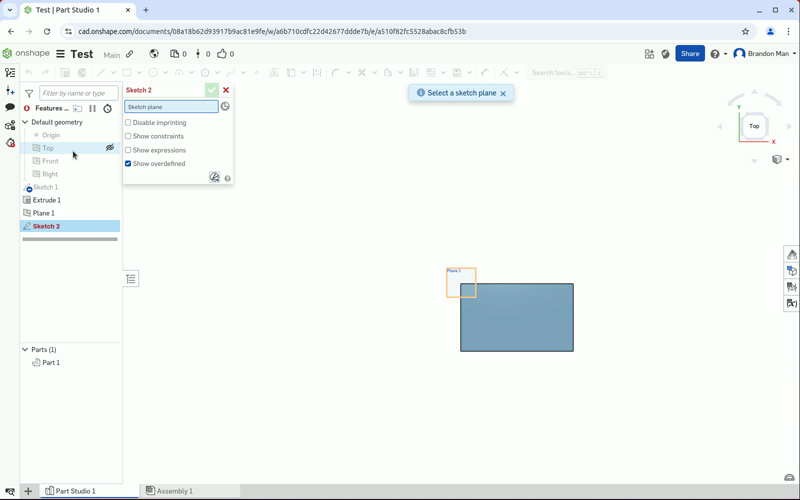
mouse_move(73, 215)
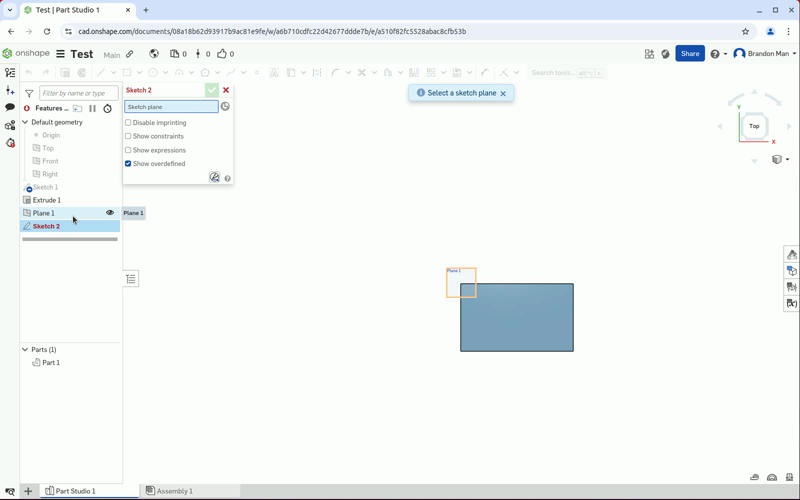
click(73, 215)
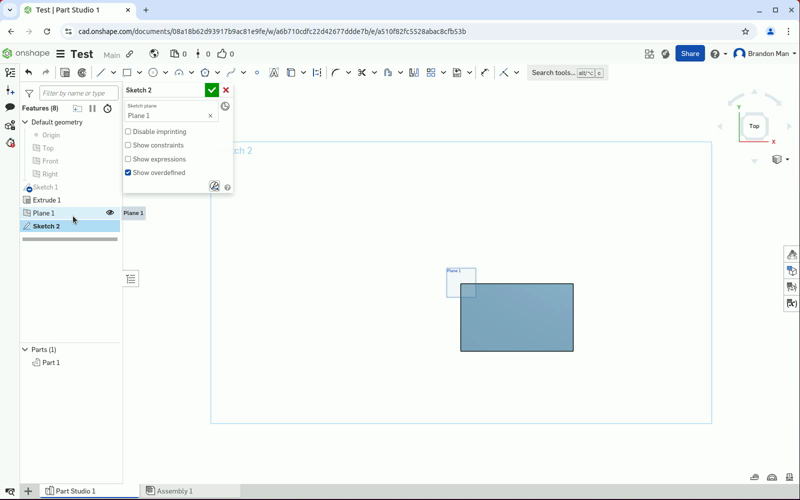
mouse_move(73, 352)
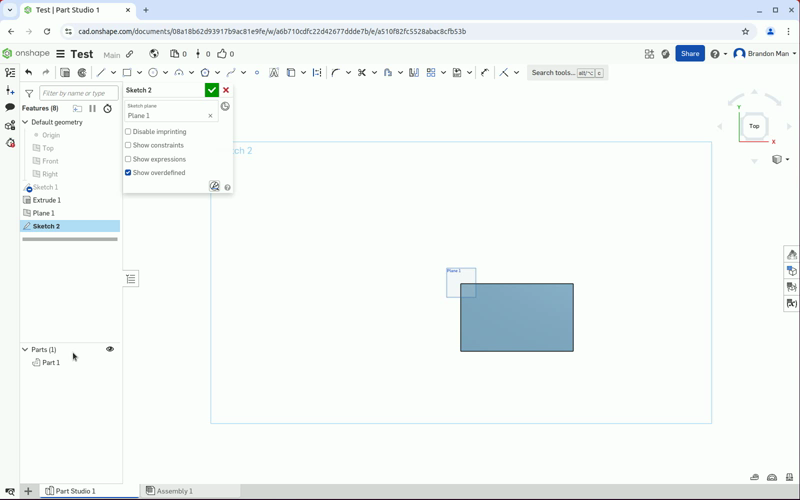
key(y)
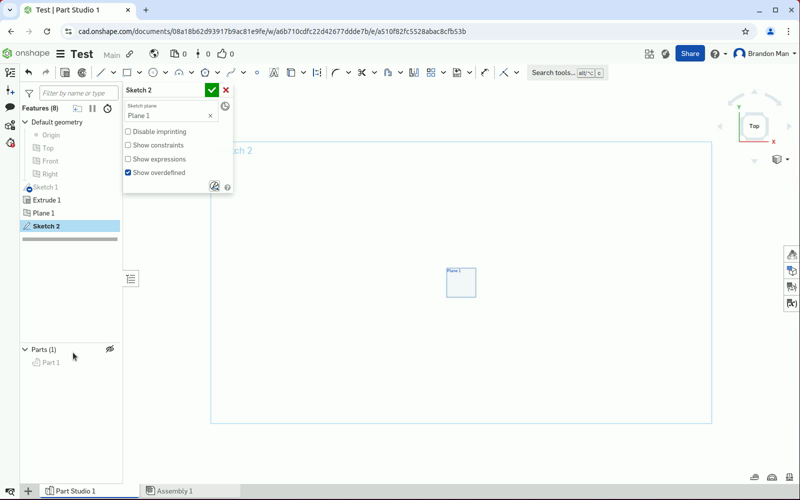
key(c)
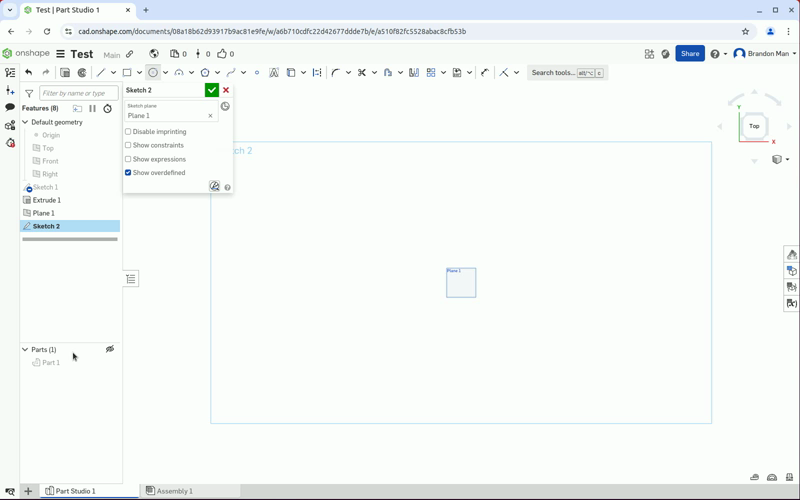
key_down(shift)
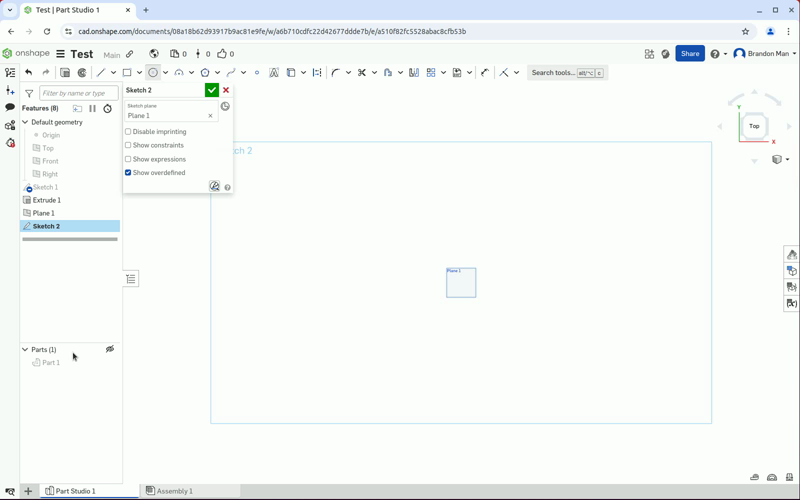
mouse_move(490, 316)
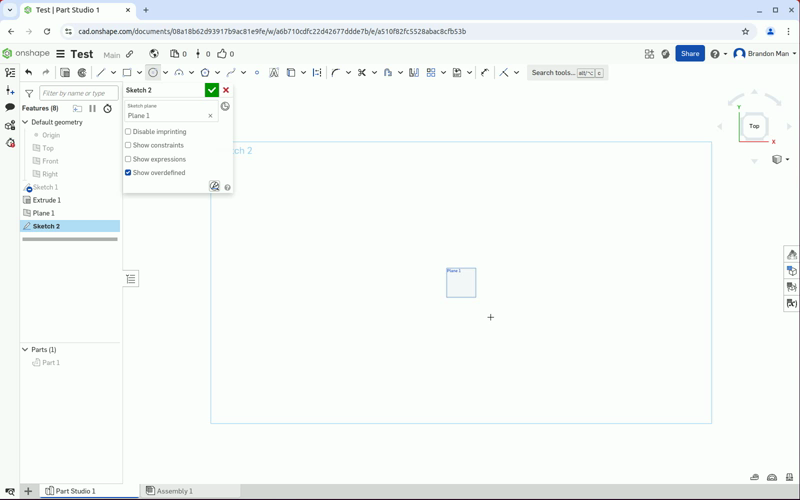
click(490, 316)
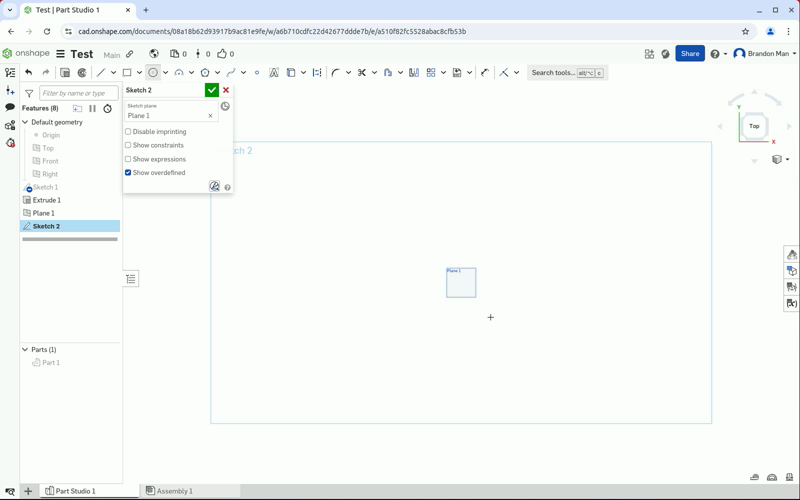
key_up(shift)
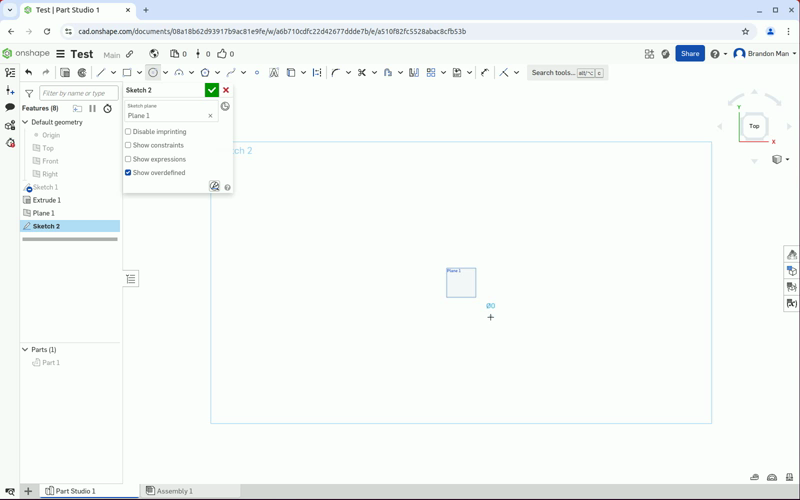
mouse_move(496, 316)
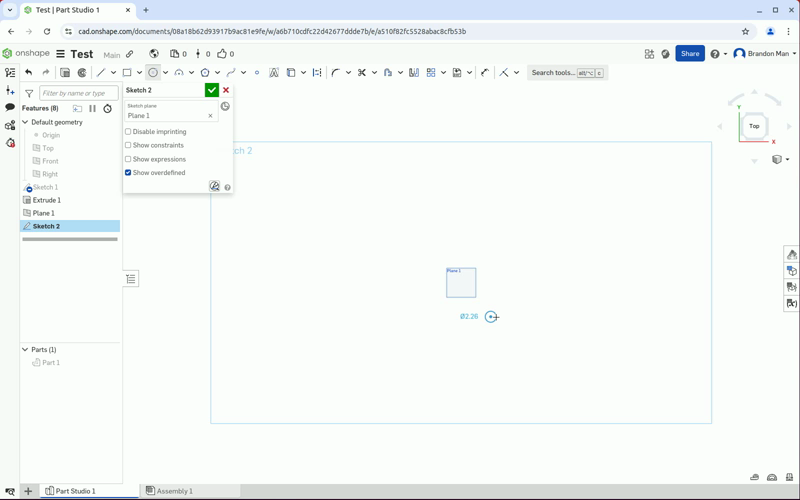
click(496, 316)
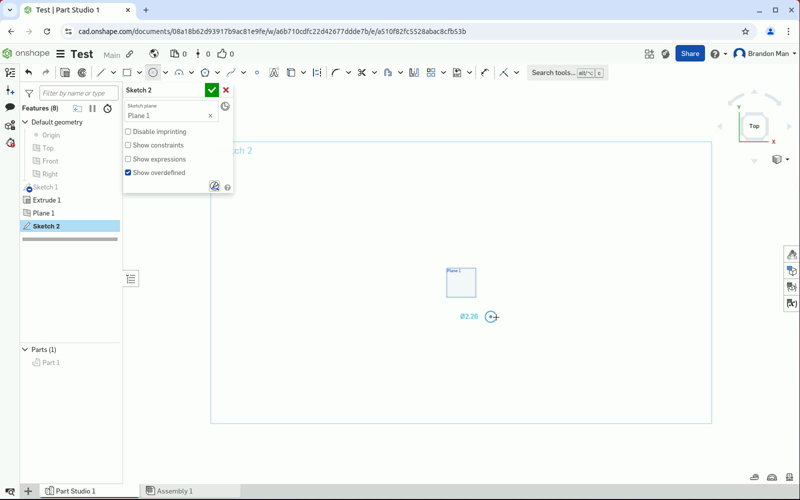
key(esc)
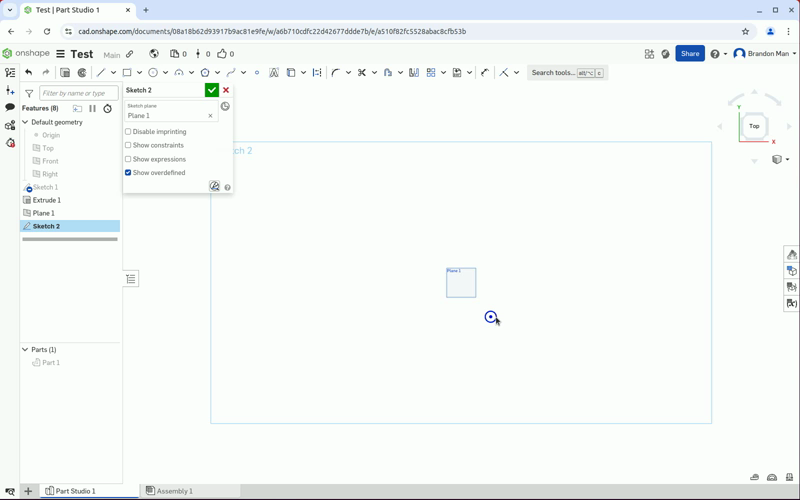
mouse_move(490, 315)
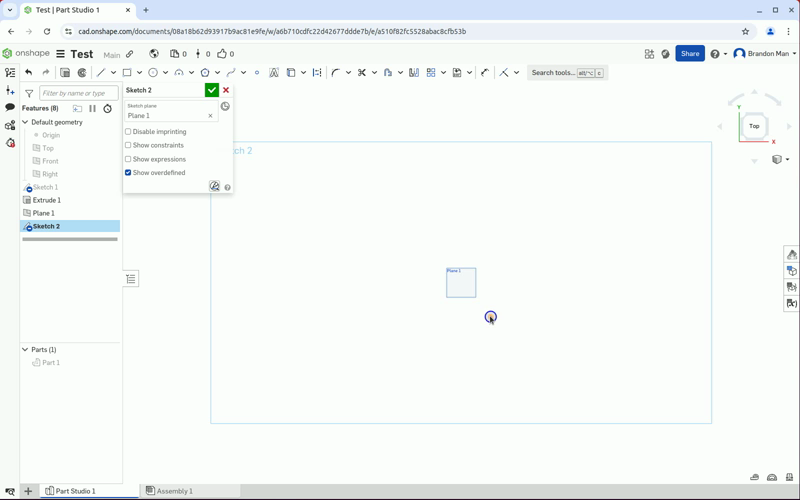
scroll(6)
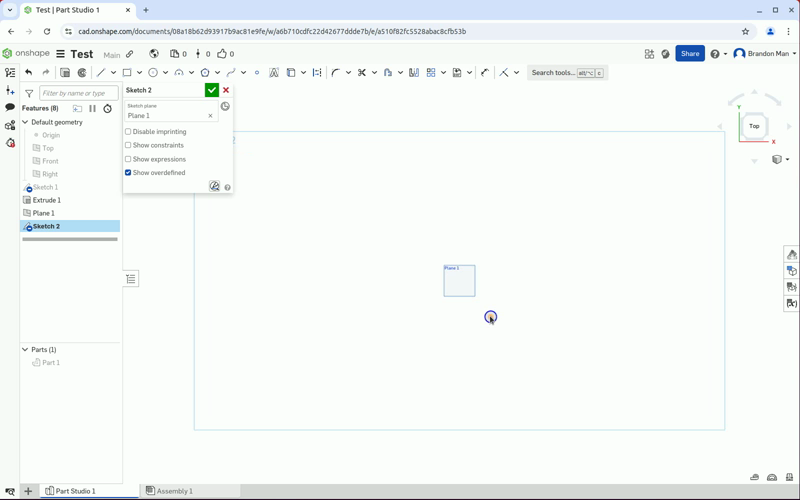
scroll(6)
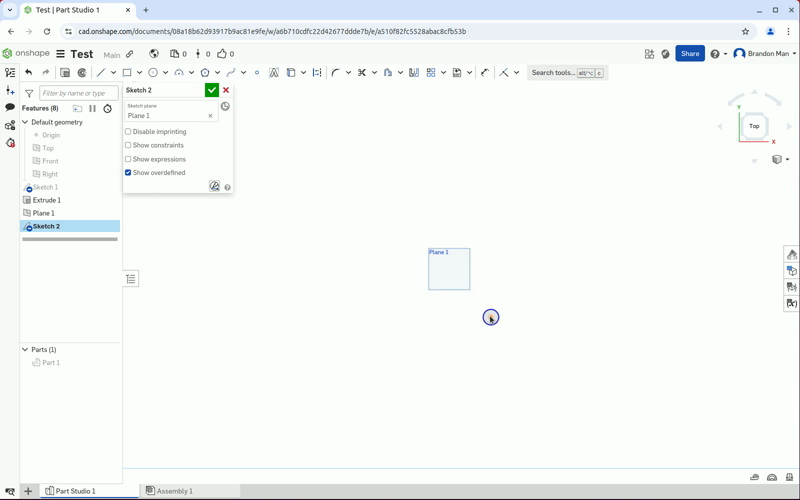
scroll(6)
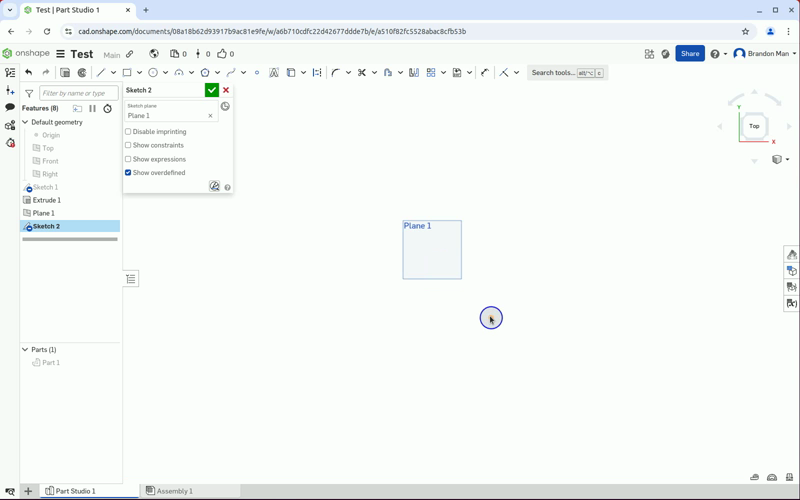
scroll(6)
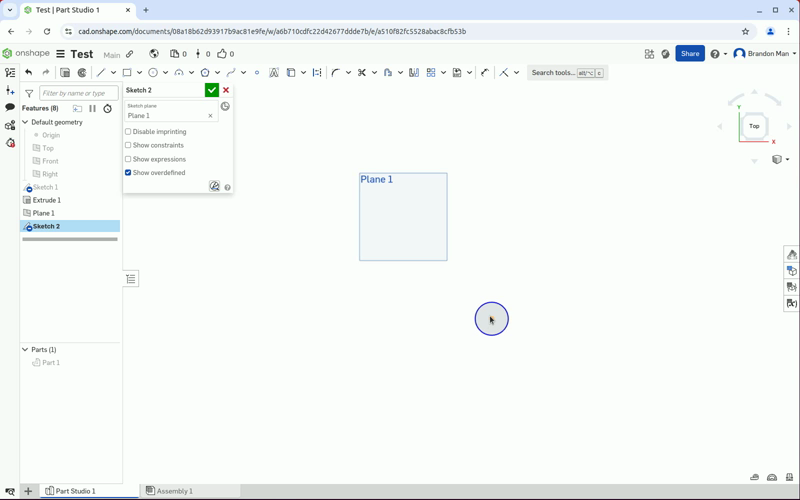
scroll(6)
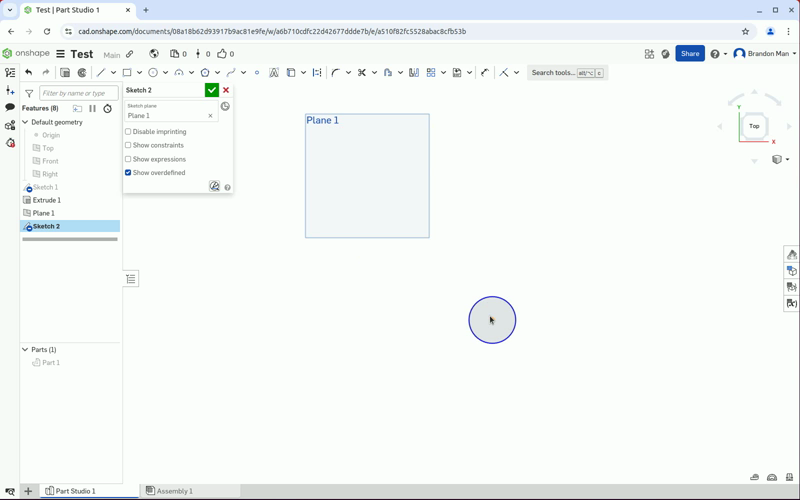
scroll(6)
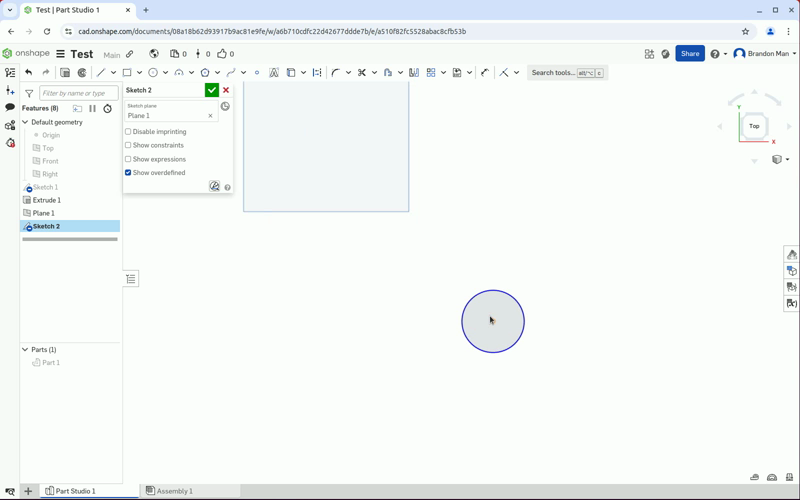
scroll(6)
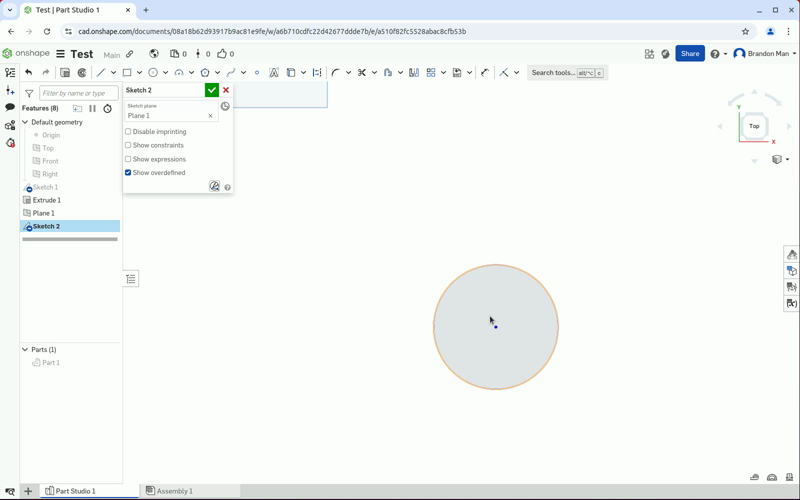
click(490, 315)
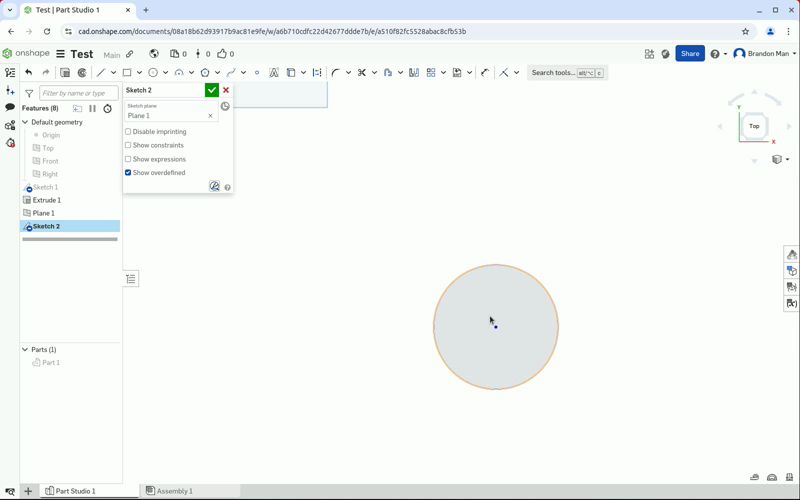
scroll(-6)
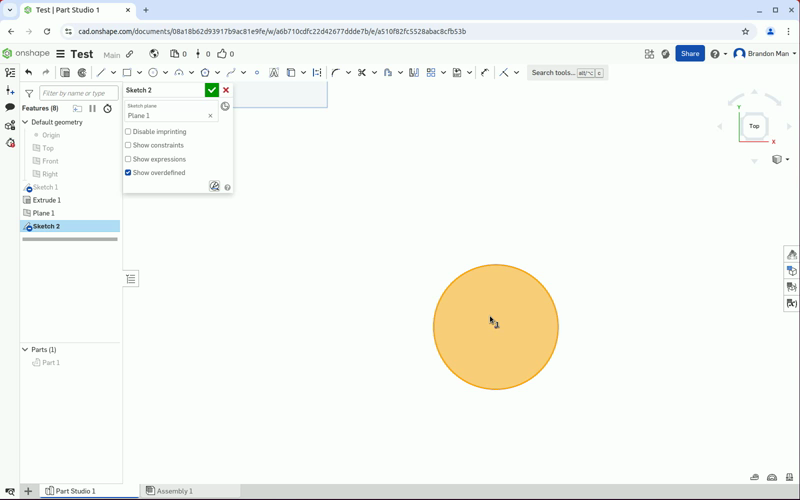
scroll(-6)
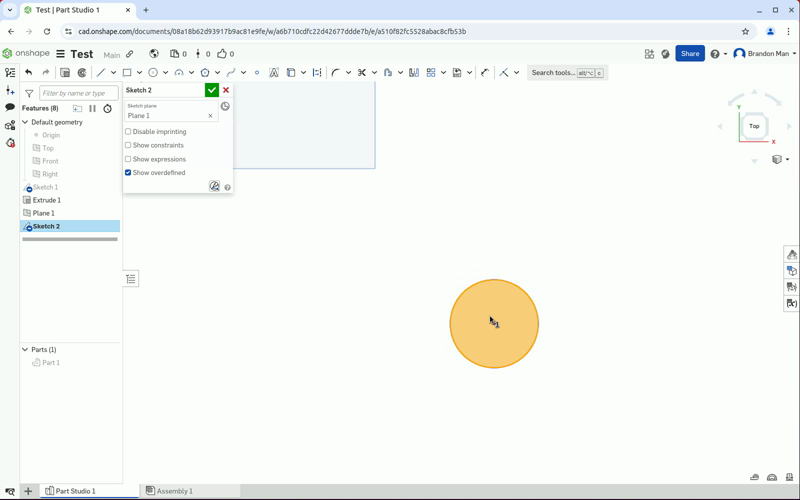
scroll(-6)
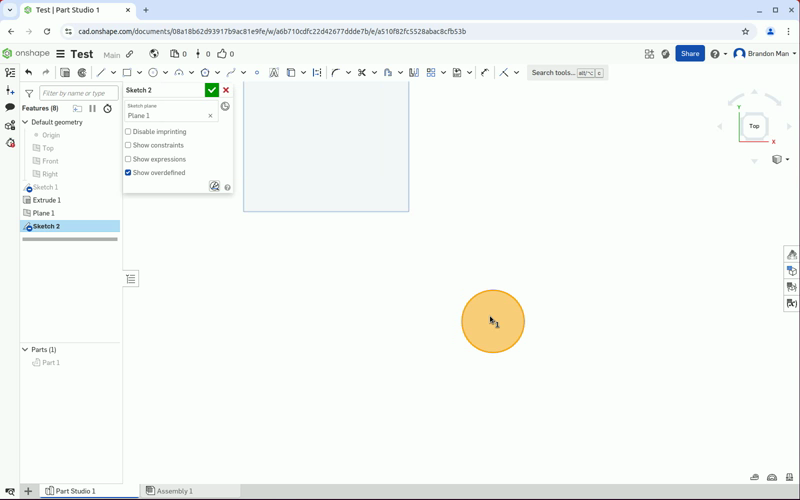
scroll(-6)
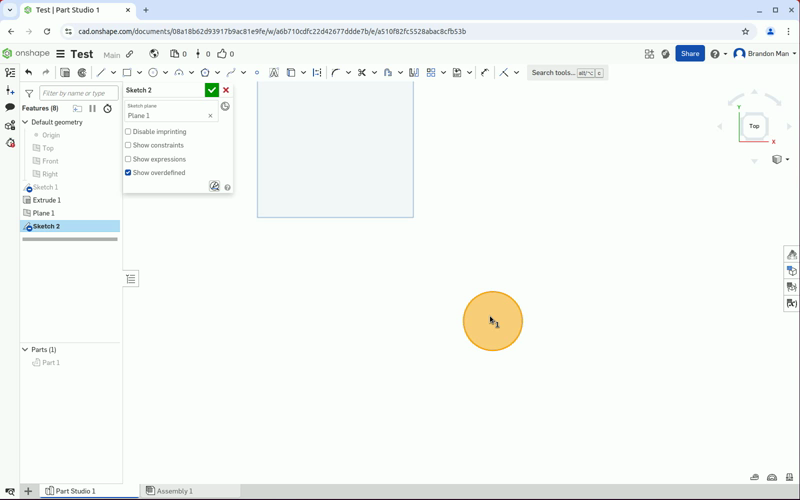
scroll(-6)
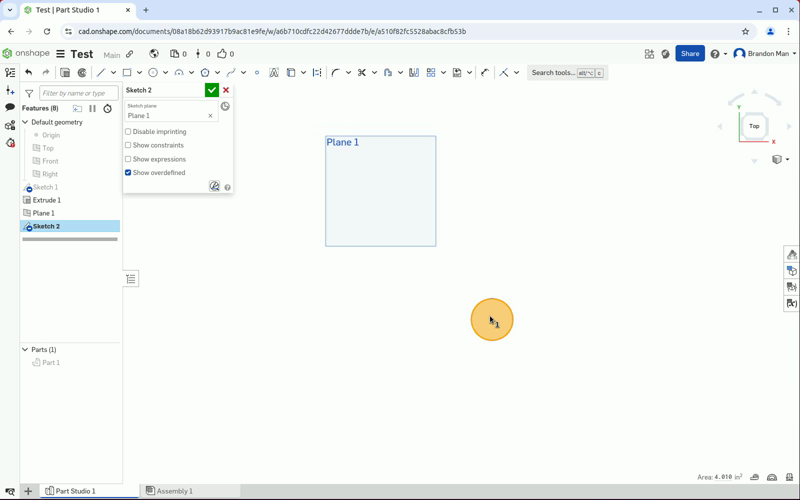
scroll(-6)
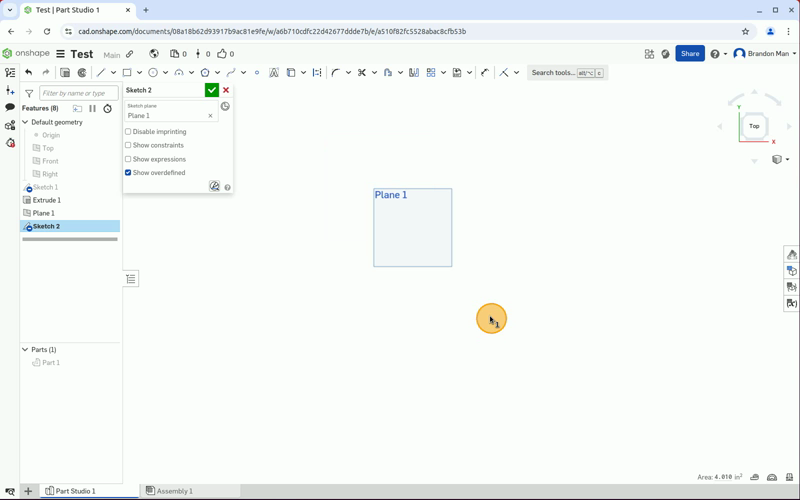
scroll(-6)
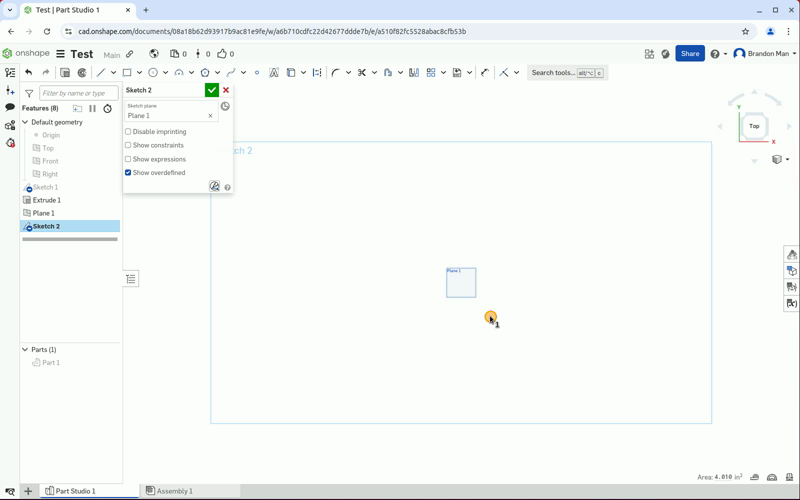
mouse_move(73, 352)
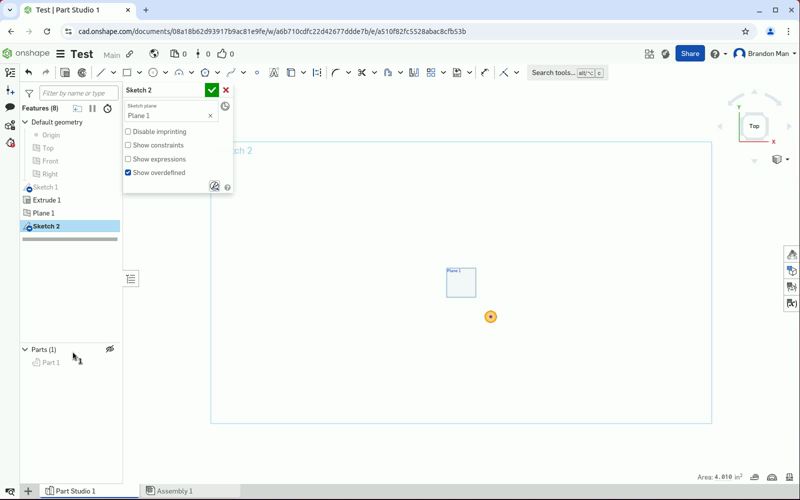
key(shift+y)
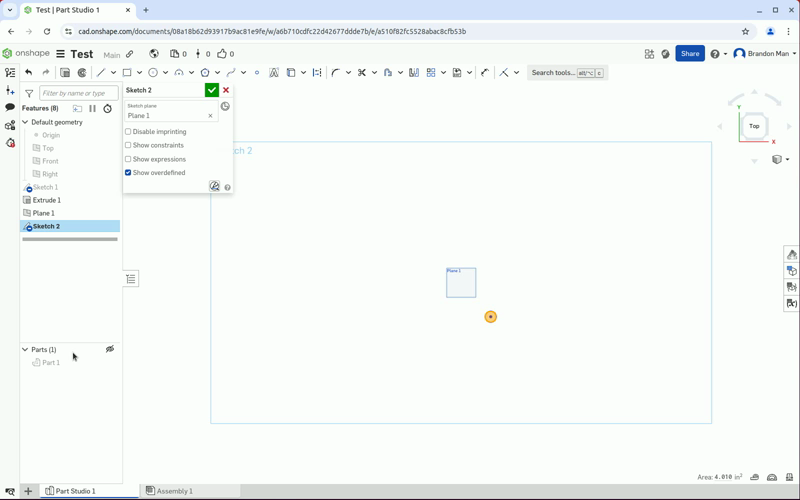
key(shift+e)
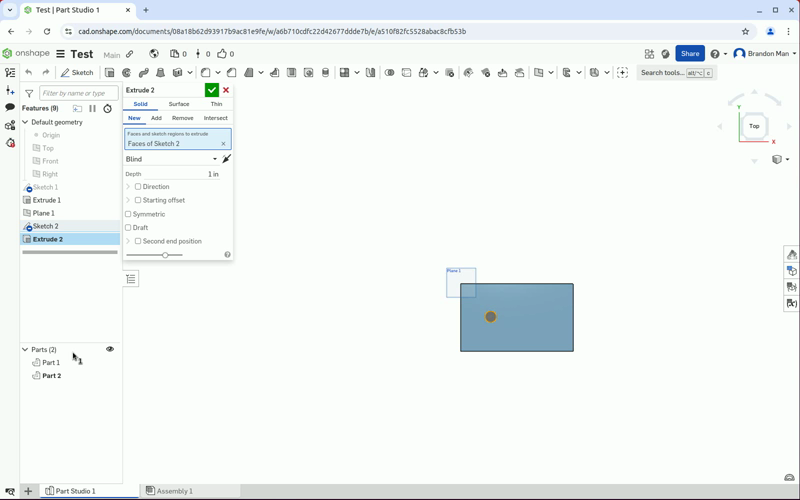
mouse_move(143, 106)
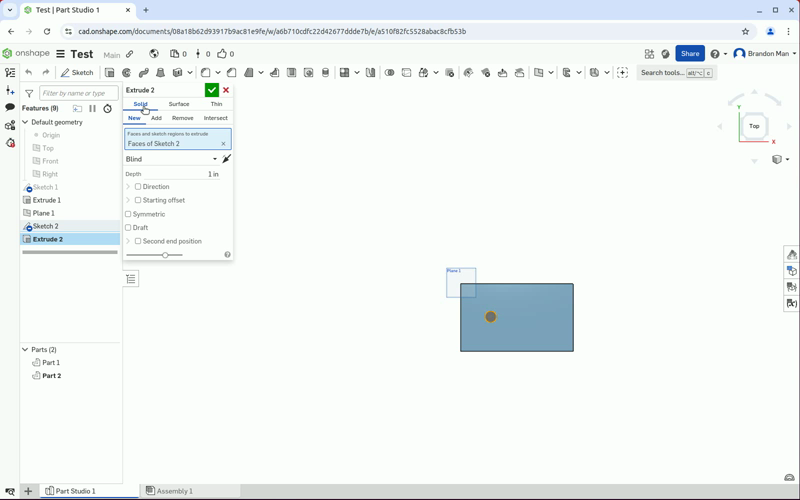
click(143, 106)
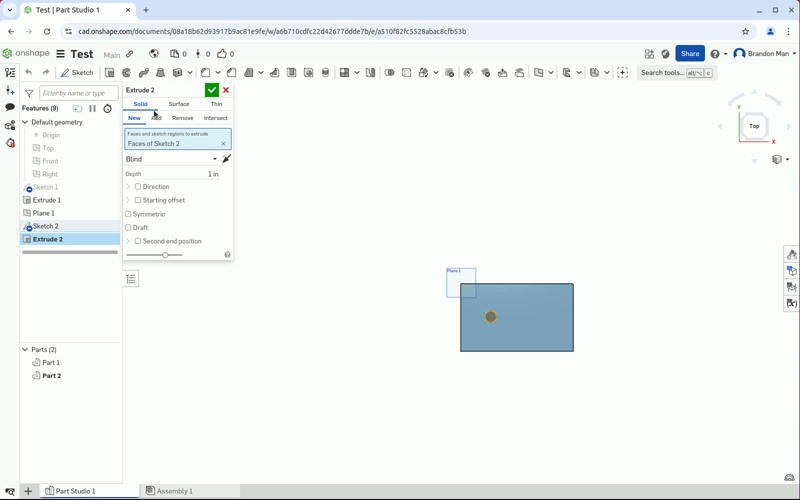
mouse_move(186, 120)
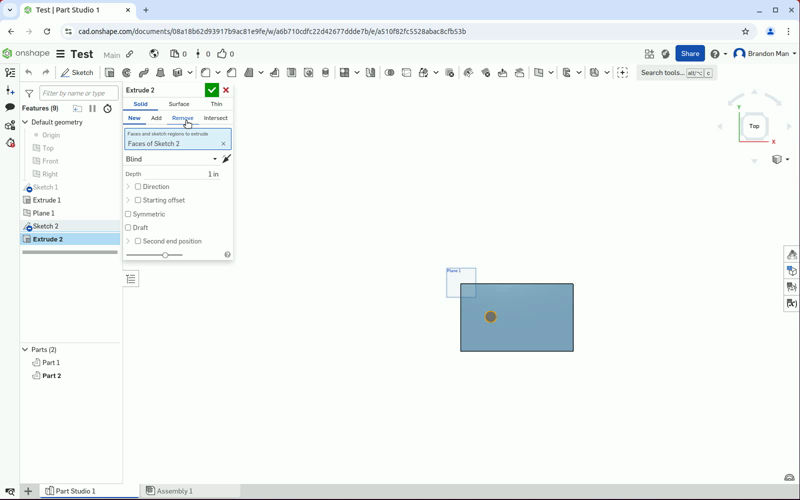
click(186, 120)
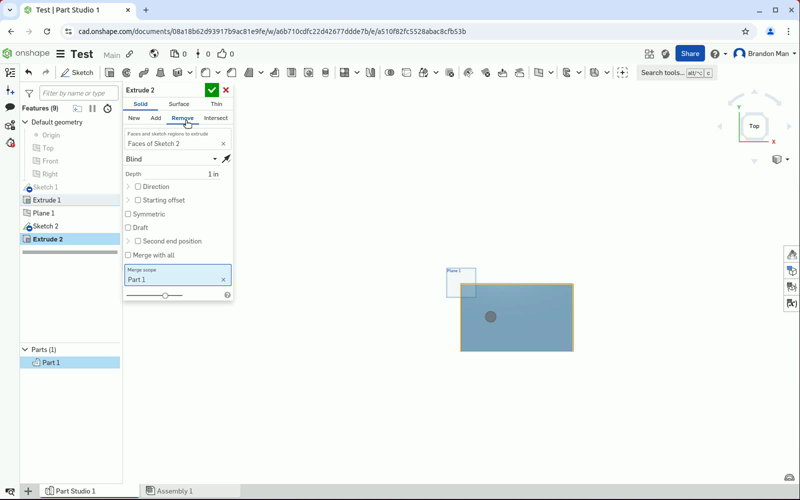
key(tab, 4)
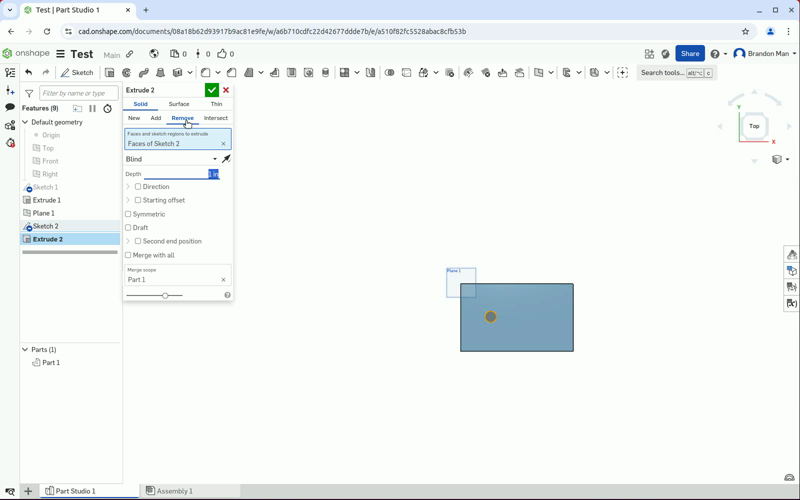
text(0.241)
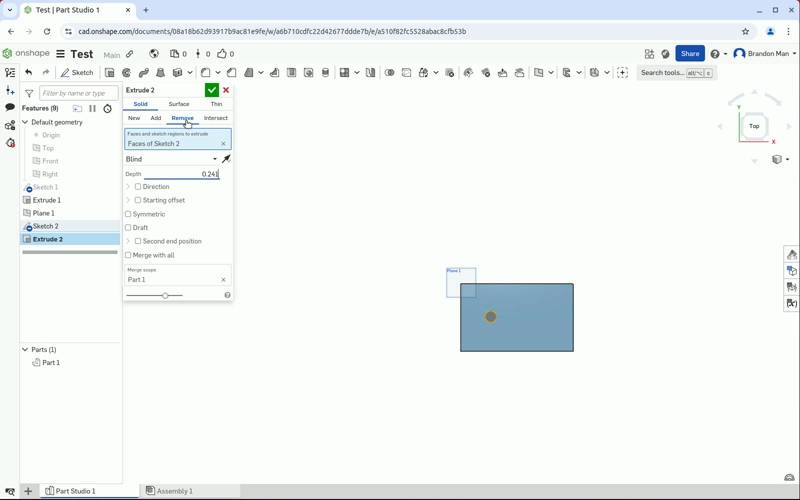
key(tab, 6)
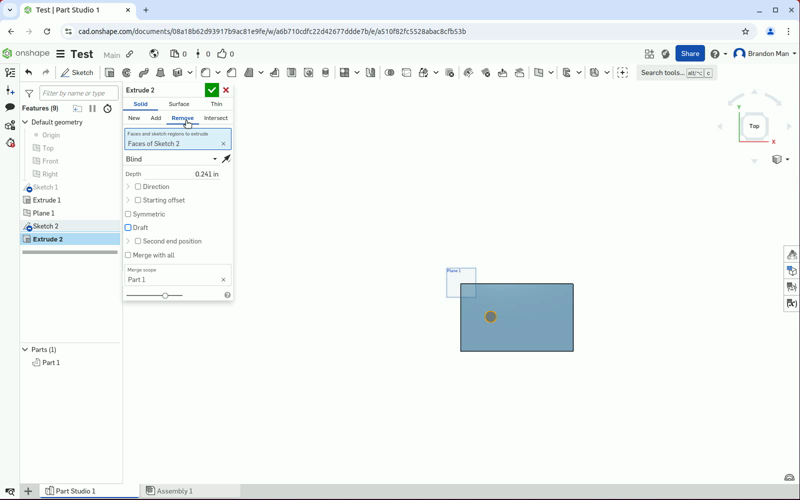
key(space)
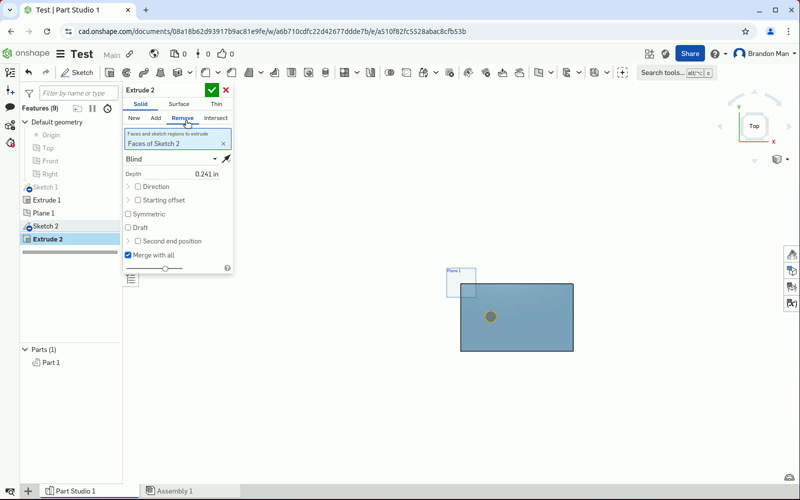
key(enter)
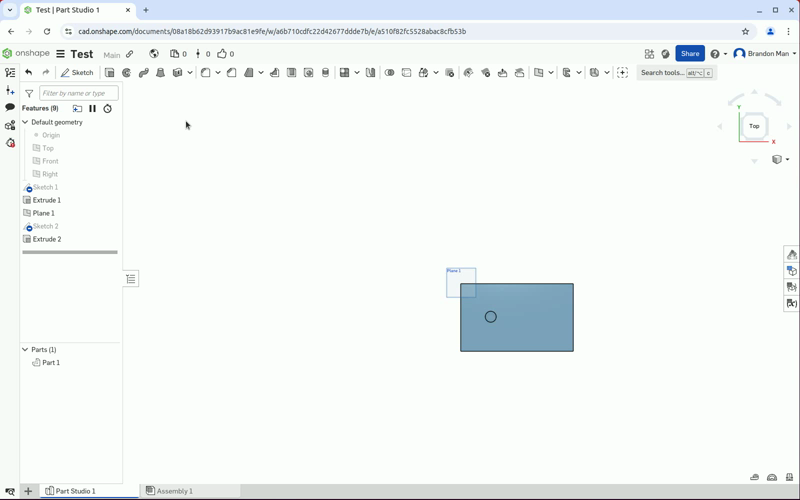
key(shift+h)
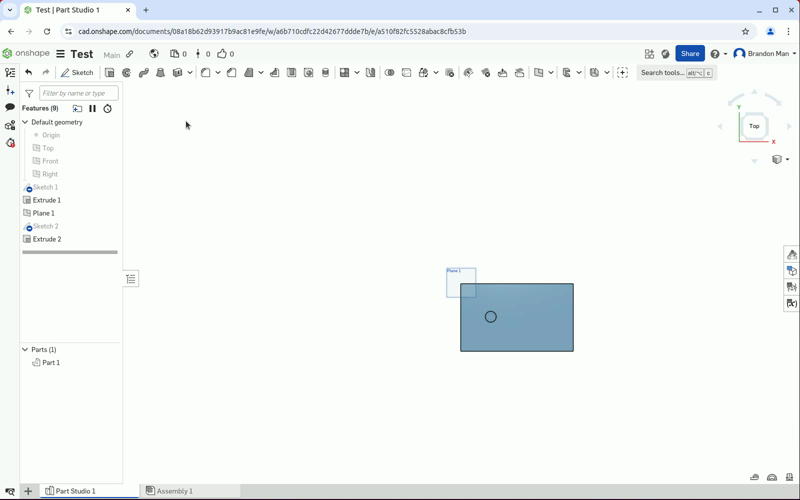
key(shift+h)
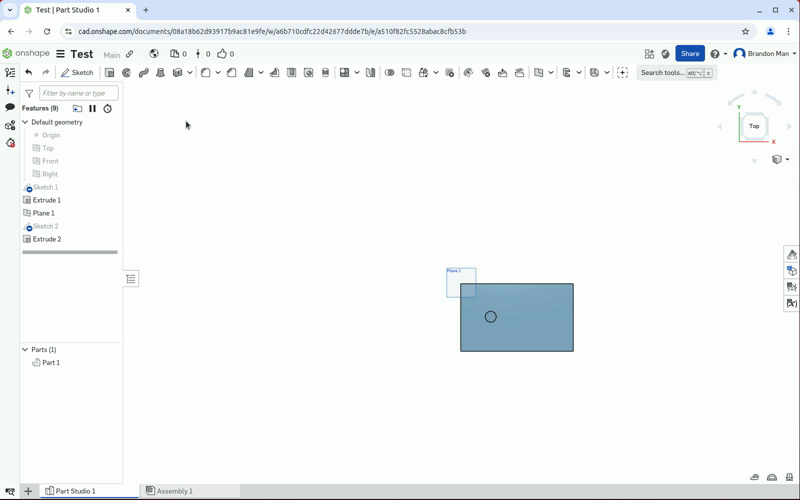
mouse_move(73, 189)
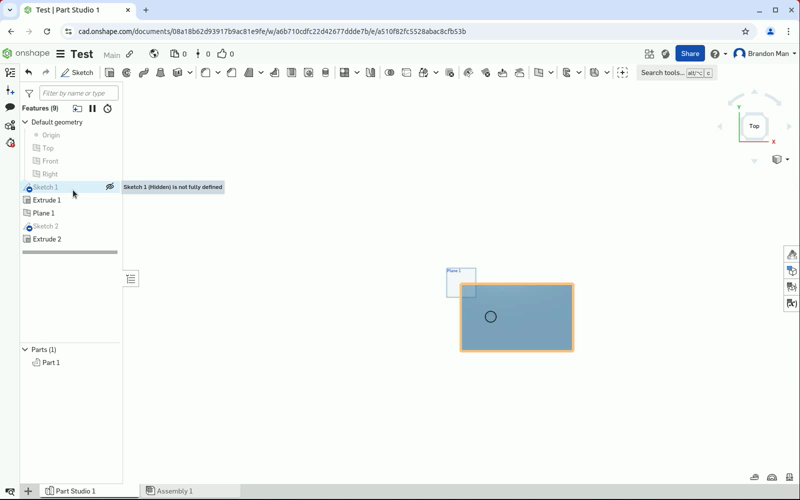
click(73, 189)
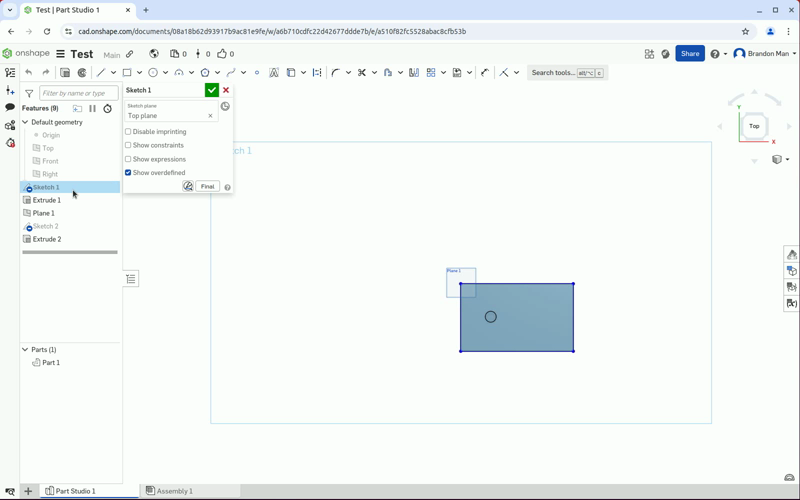
mouse_move(229, 92)
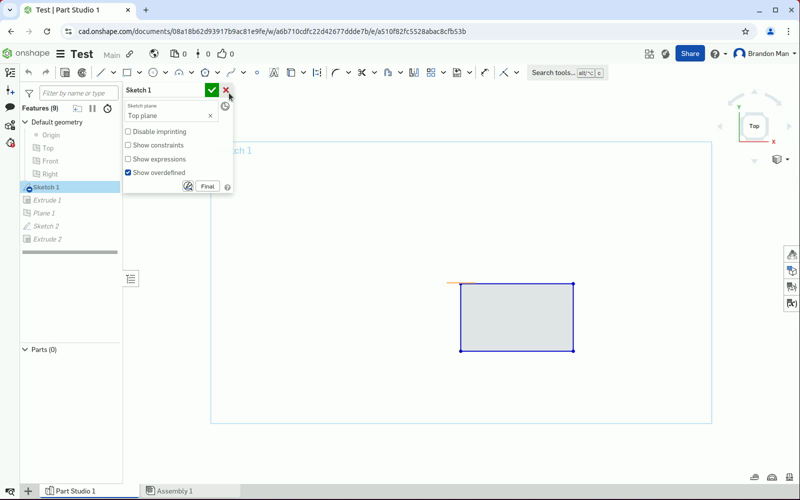
click(229, 92)
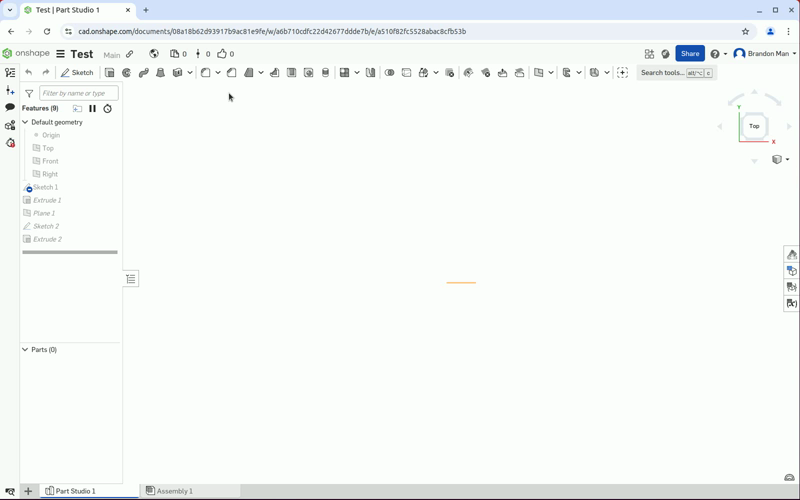
key(shift+s)
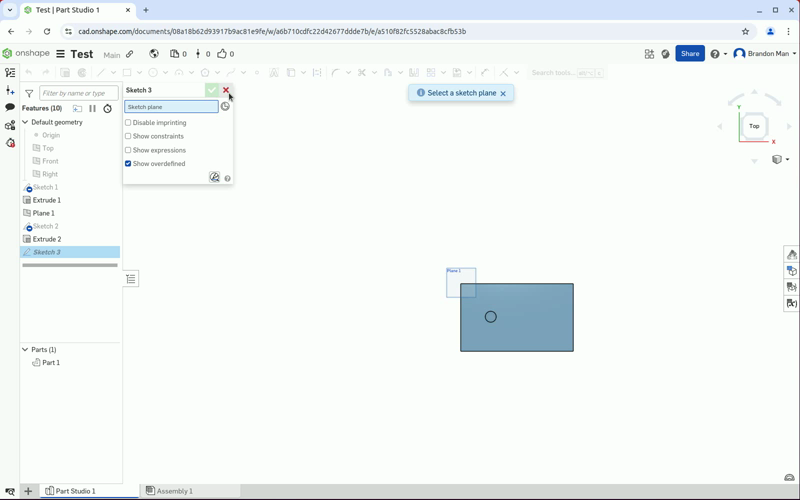
mouse_move(73, 215)
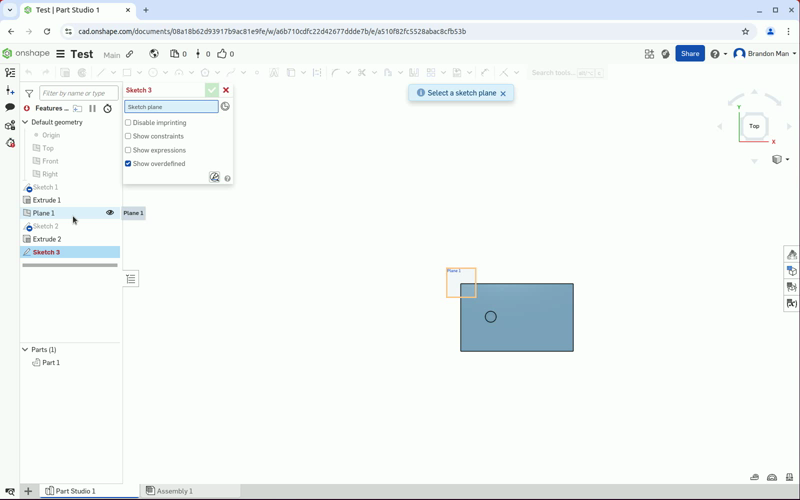
click(73, 215)
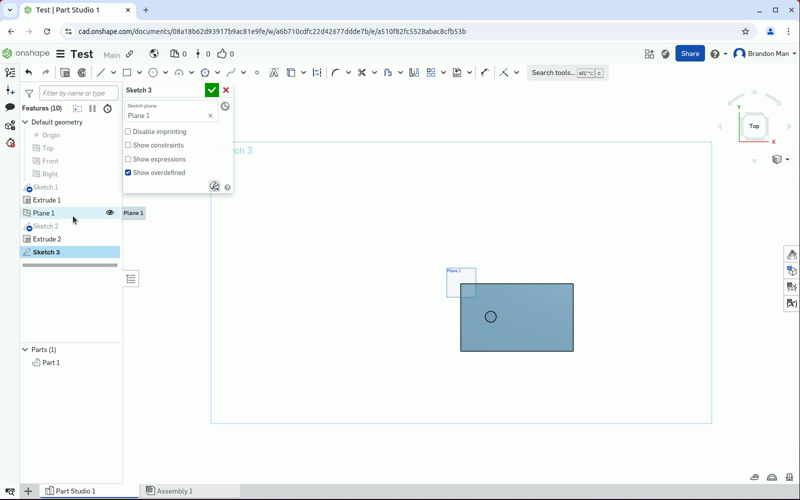
mouse_move(73, 352)
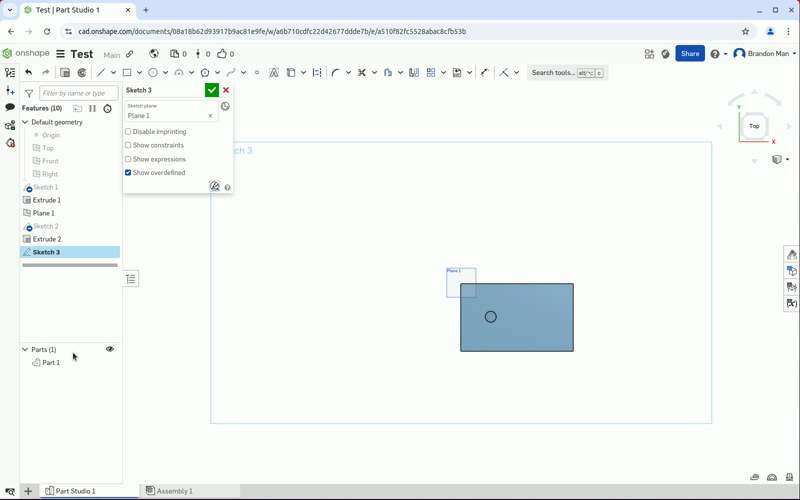
key(y)
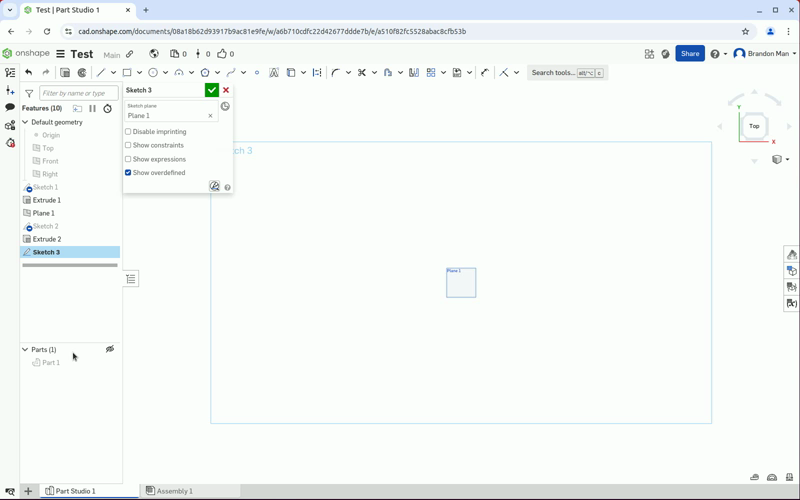
key(c)
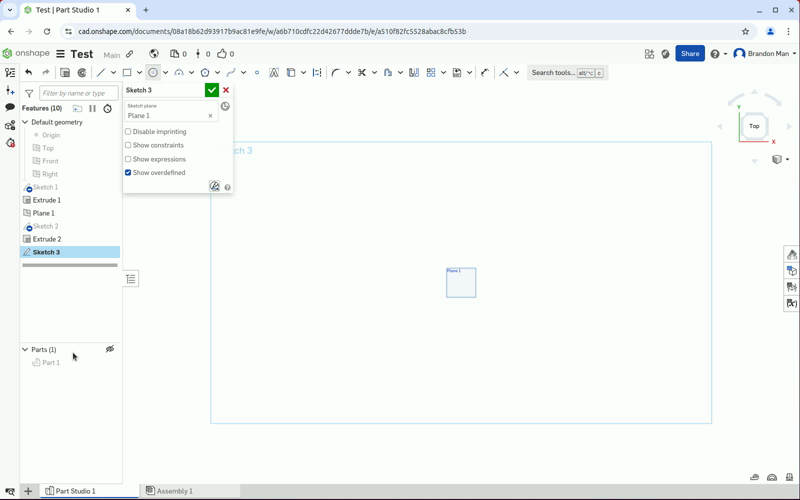
key_down(shift)
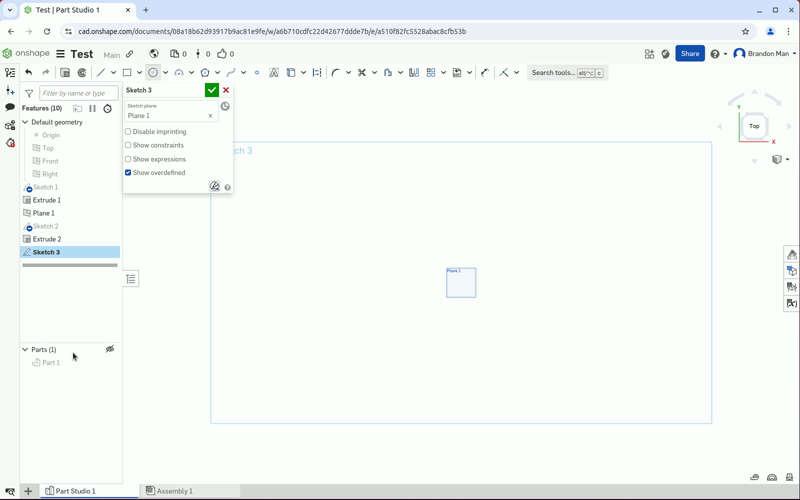
mouse_move(549, 316)
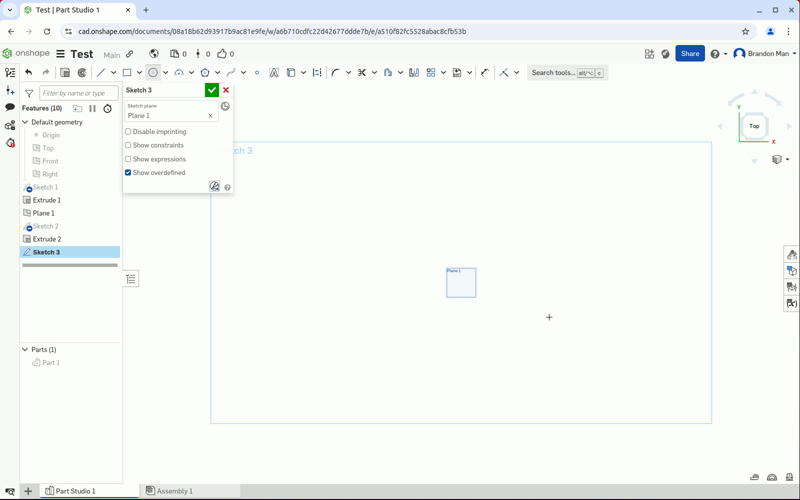
click(549, 316)
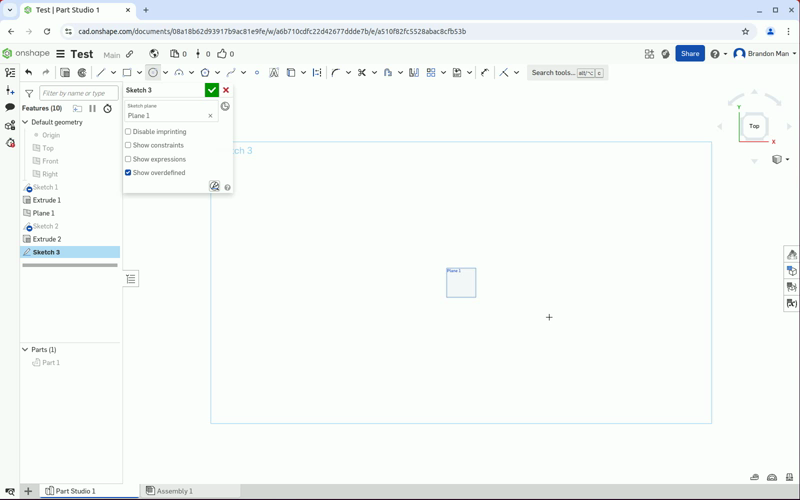
key_up(shift)
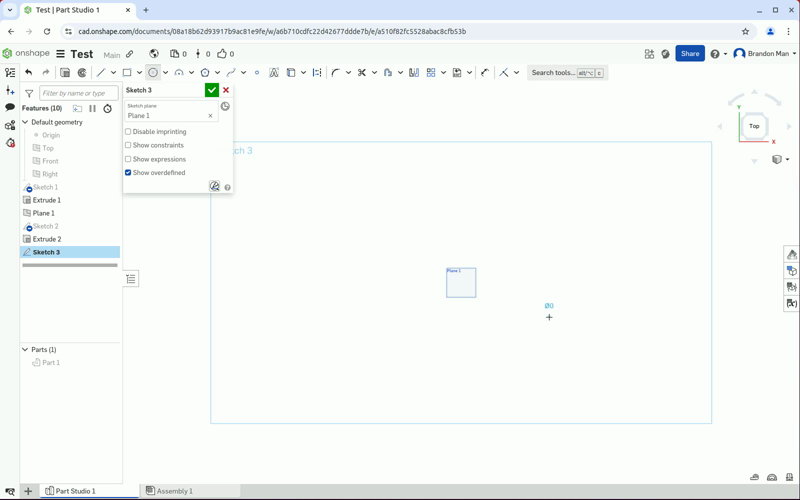
mouse_move(554, 316)
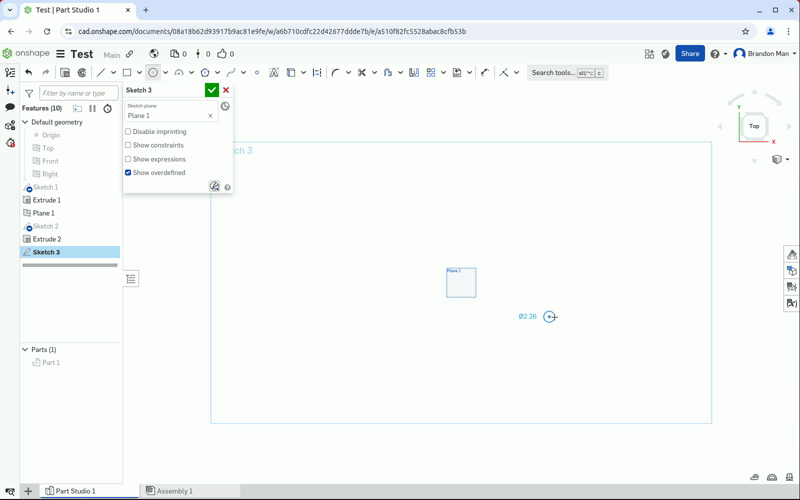
click(554, 316)
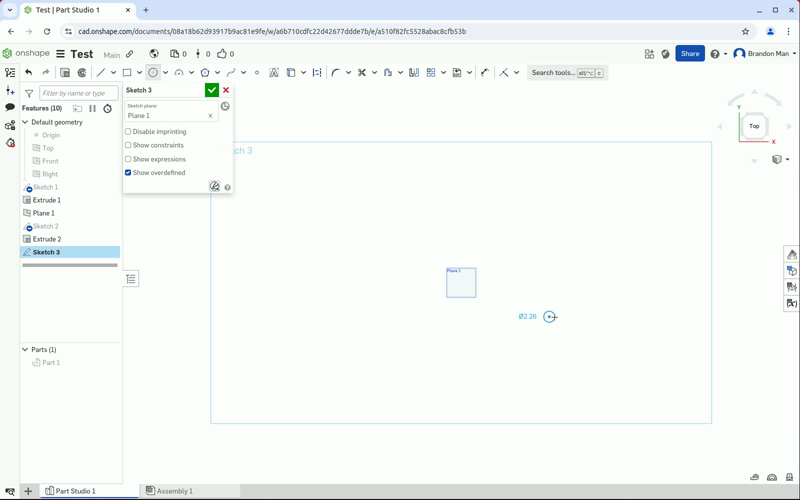
key(esc)
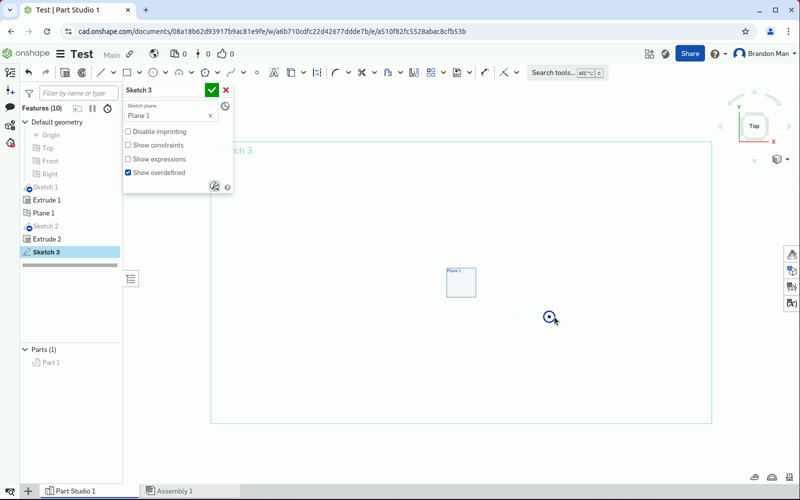
mouse_move(548, 319)
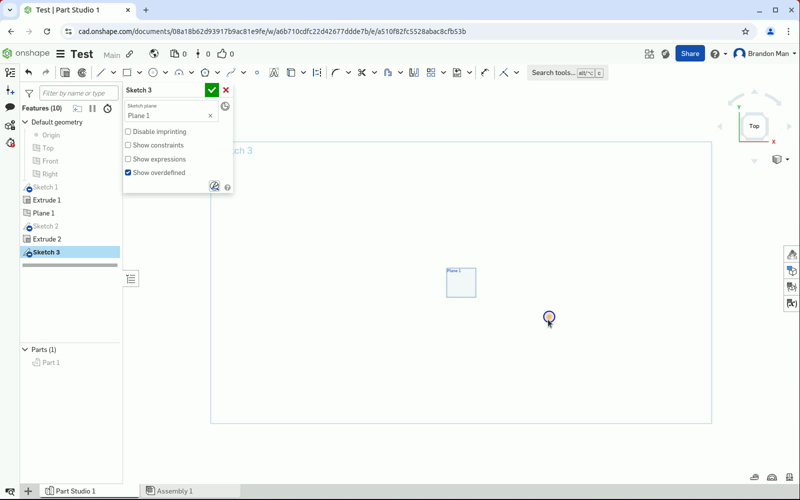
scroll(6)
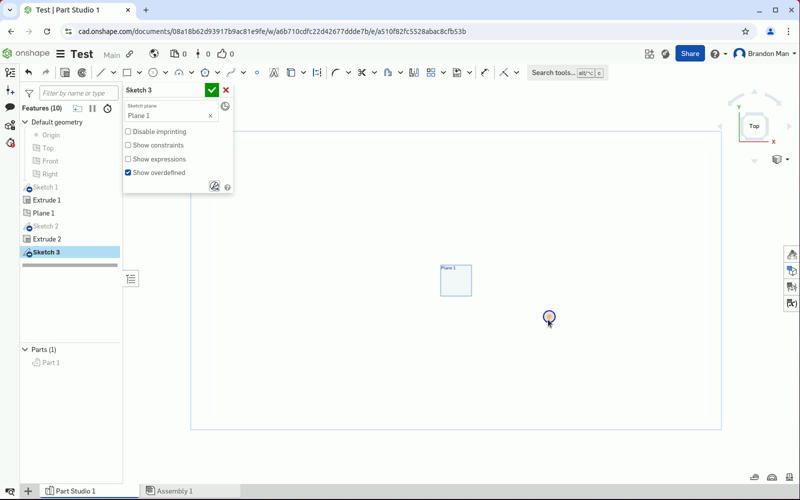
scroll(6)
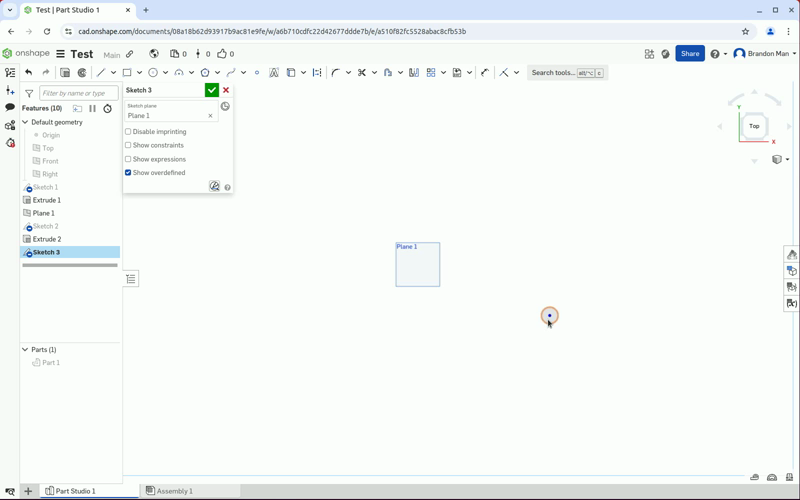
scroll(6)
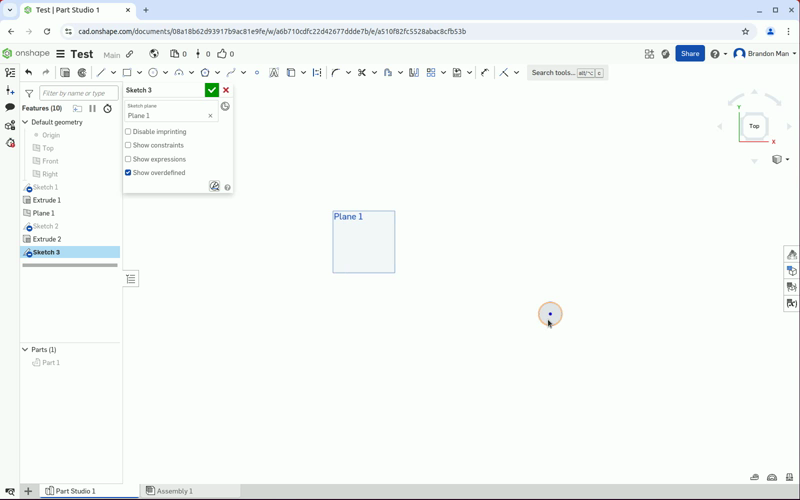
scroll(6)
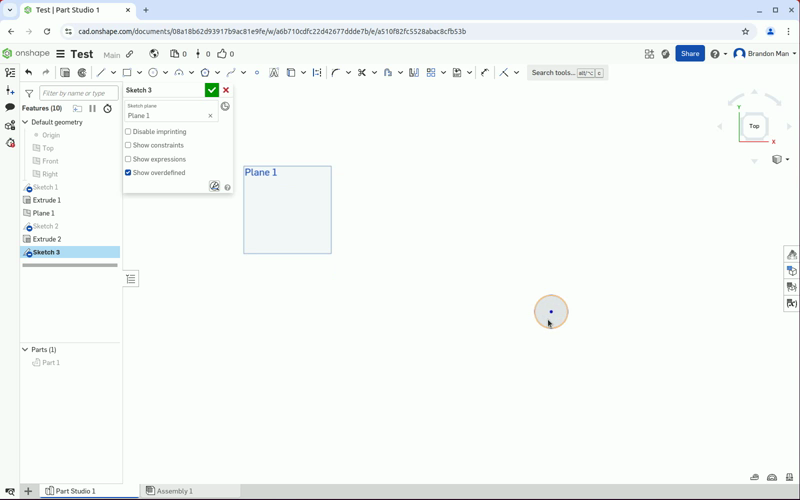
scroll(6)
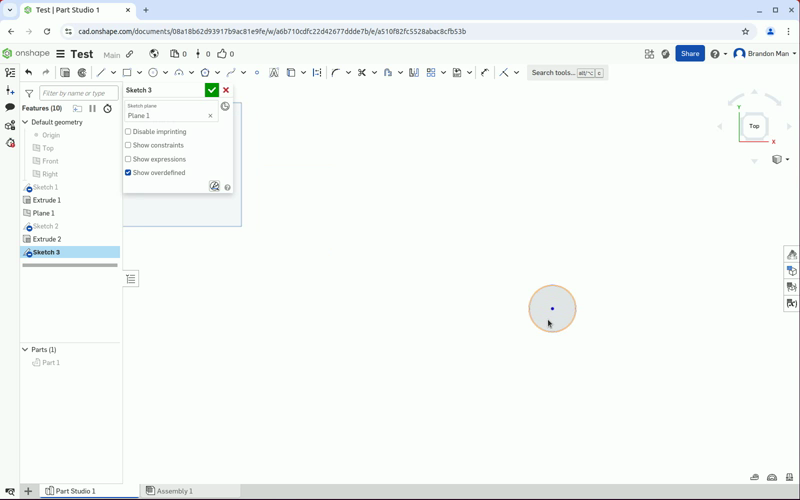
scroll(6)
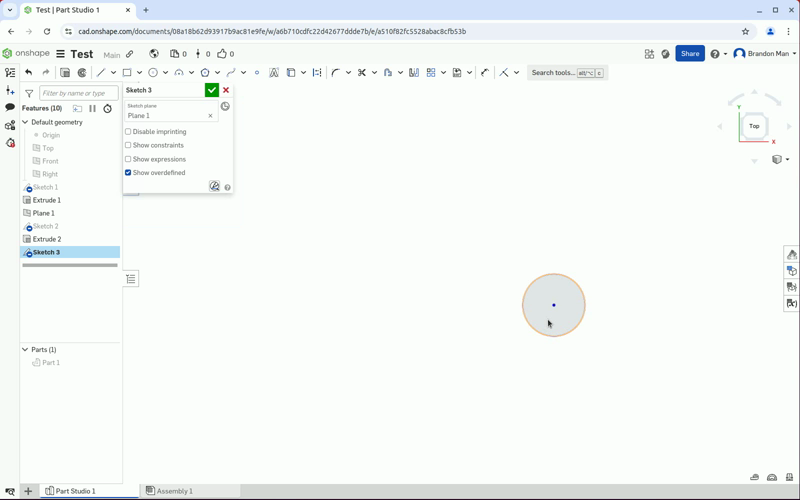
scroll(6)
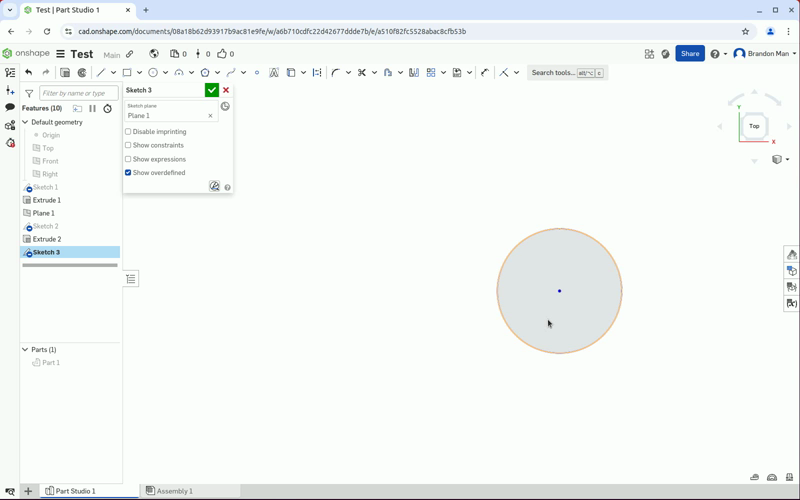
click(548, 319)
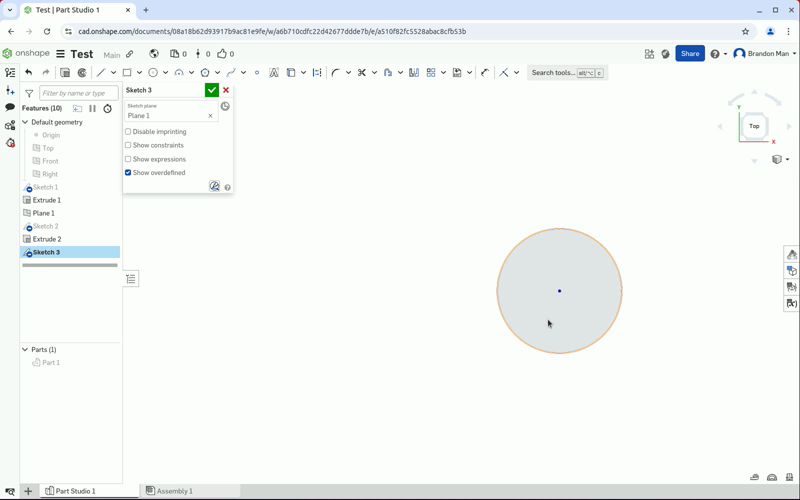
scroll(-6)
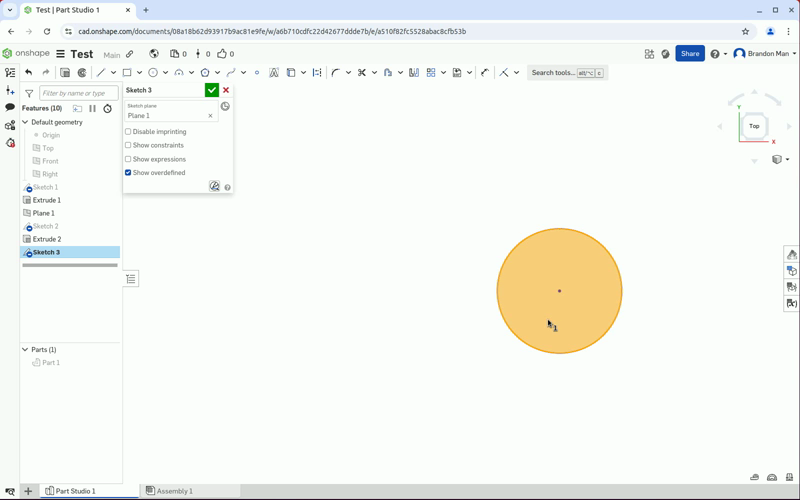
scroll(-6)
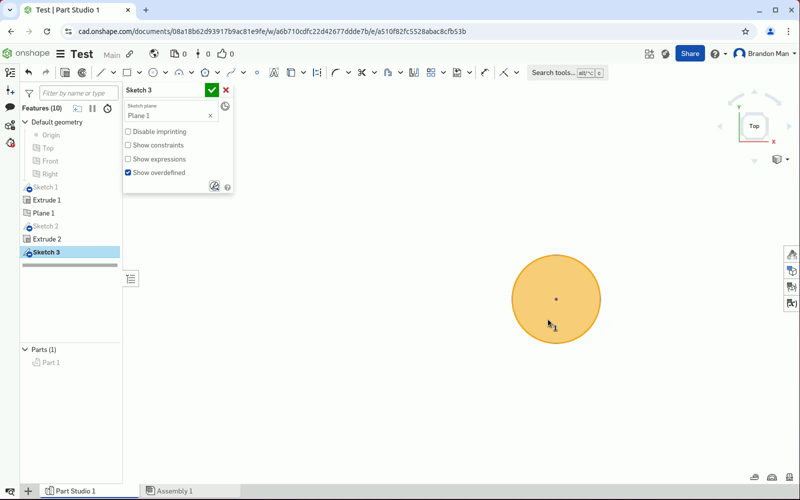
scroll(-6)
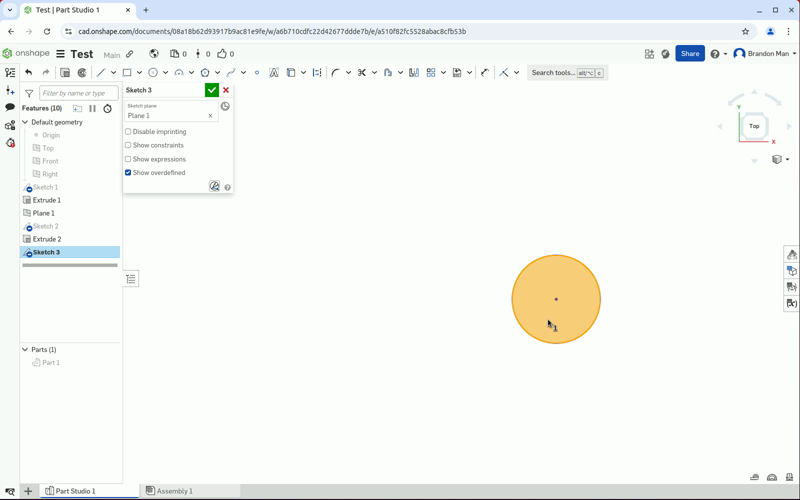
scroll(-6)
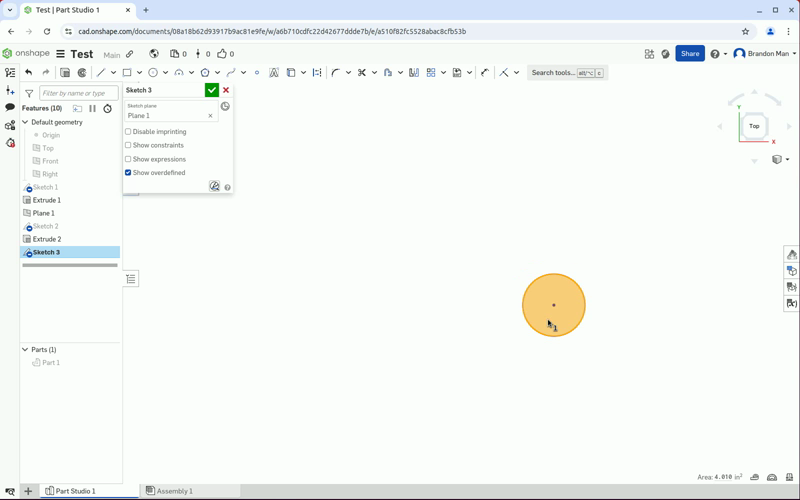
scroll(-6)
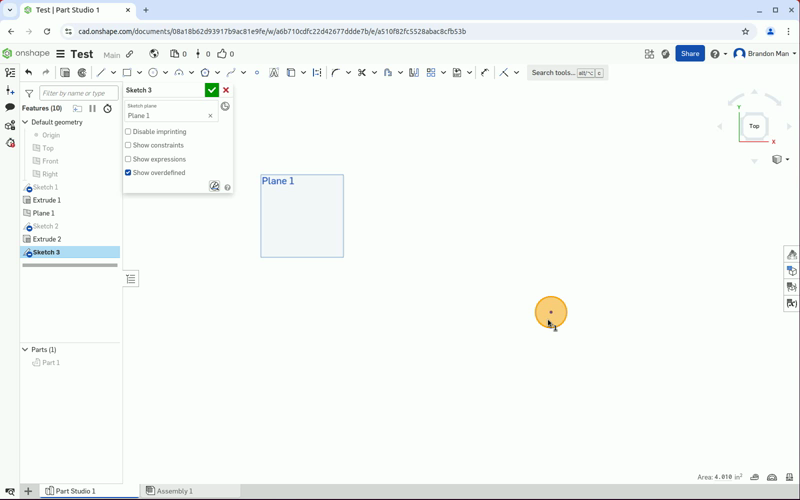
scroll(-6)
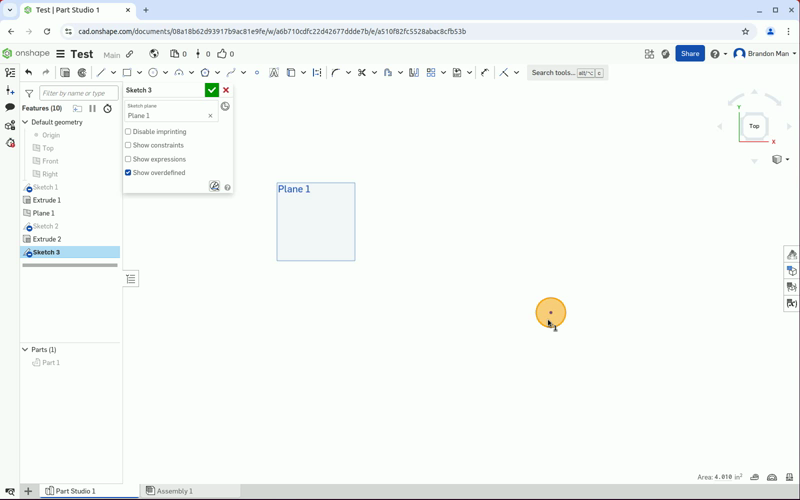
scroll(-6)
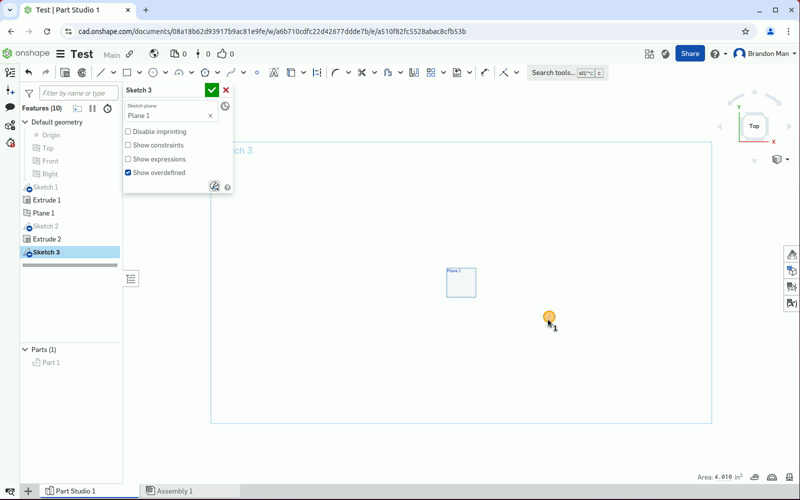
mouse_move(73, 352)
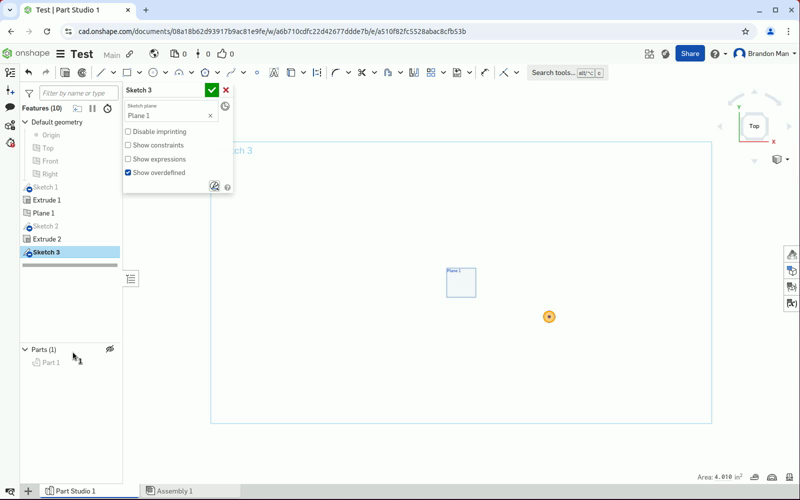
key(shift+y)
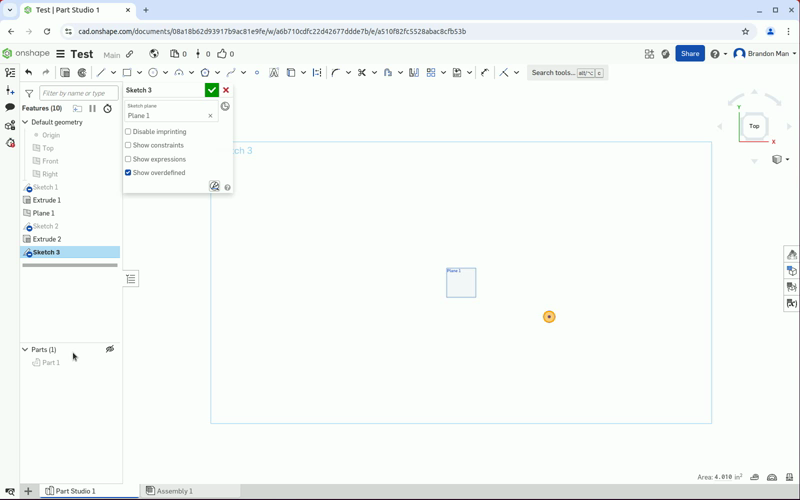
key(shift+e)
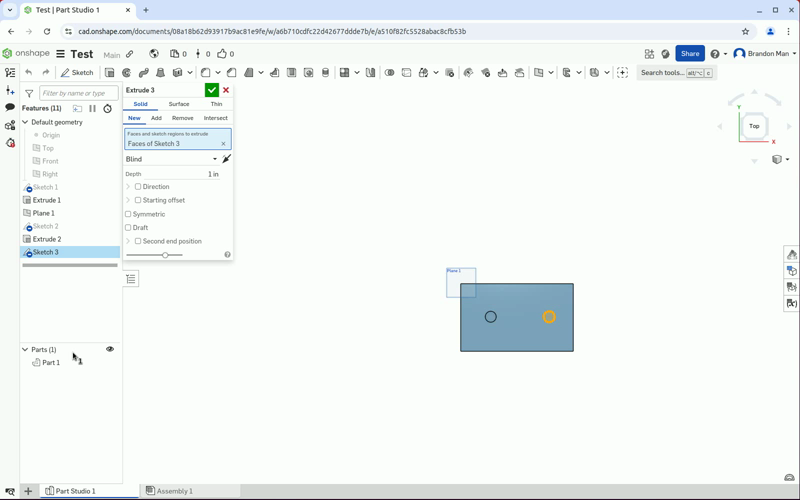
mouse_move(143, 106)
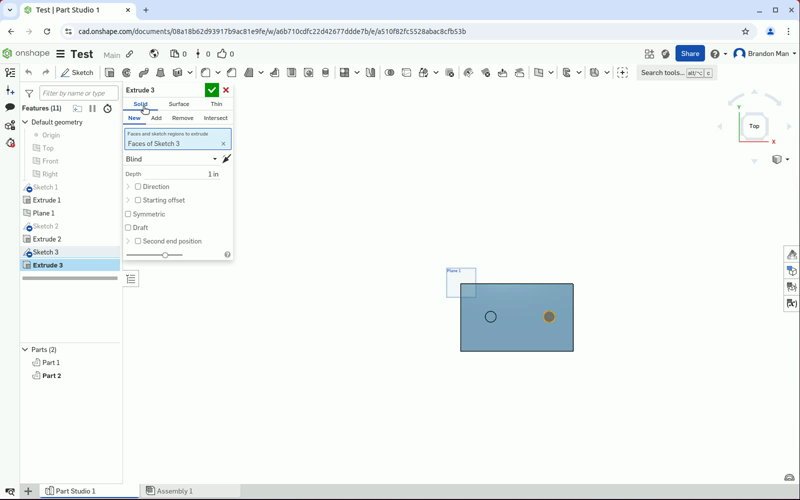
click(143, 106)
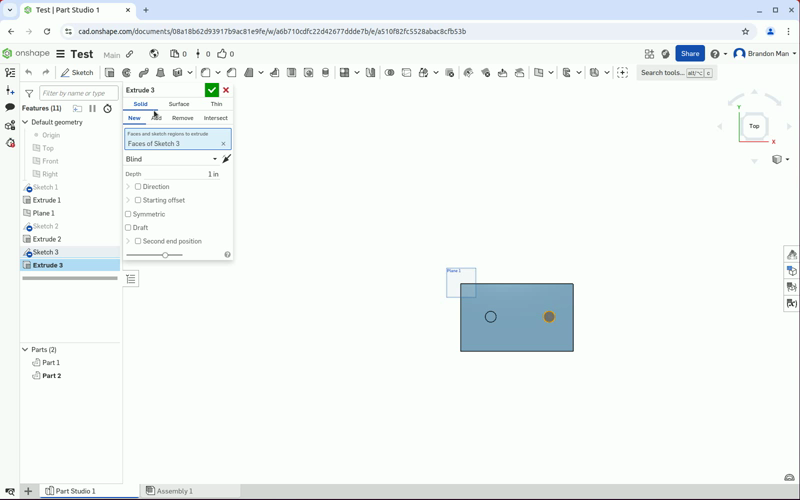
mouse_move(186, 120)
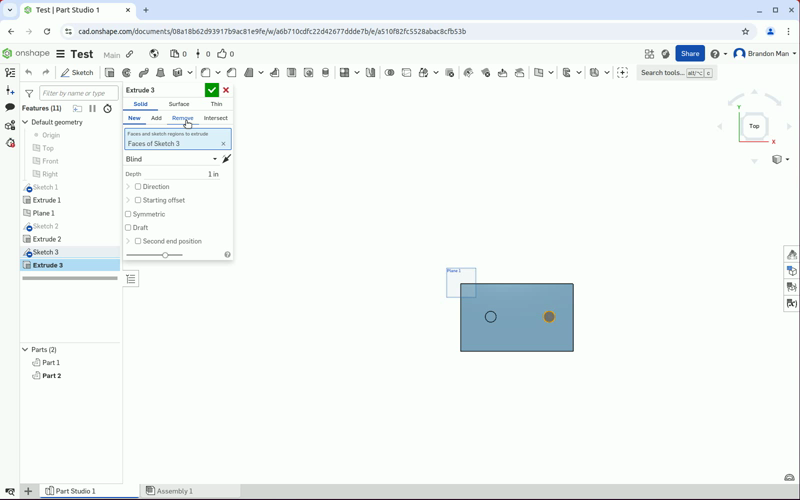
click(186, 120)
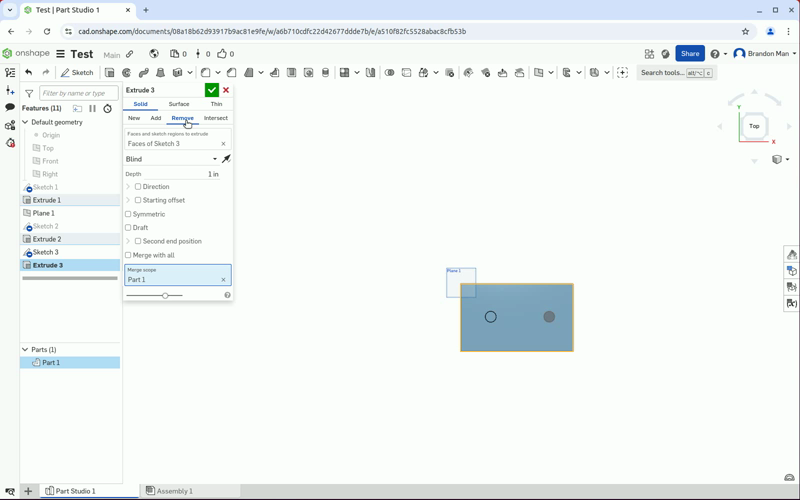
key(tab, 4)
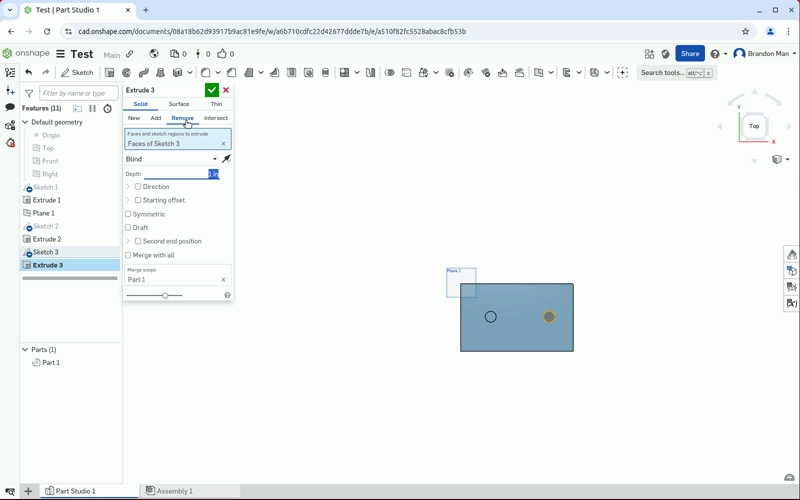
text(0.241)
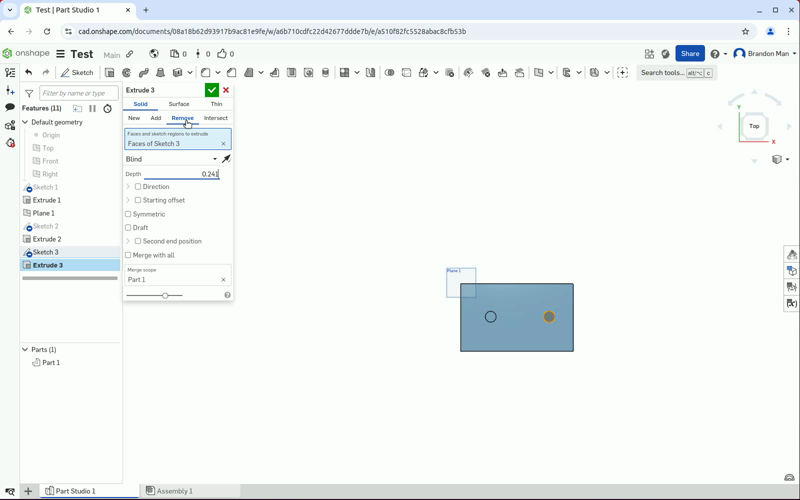
key(tab, 6)
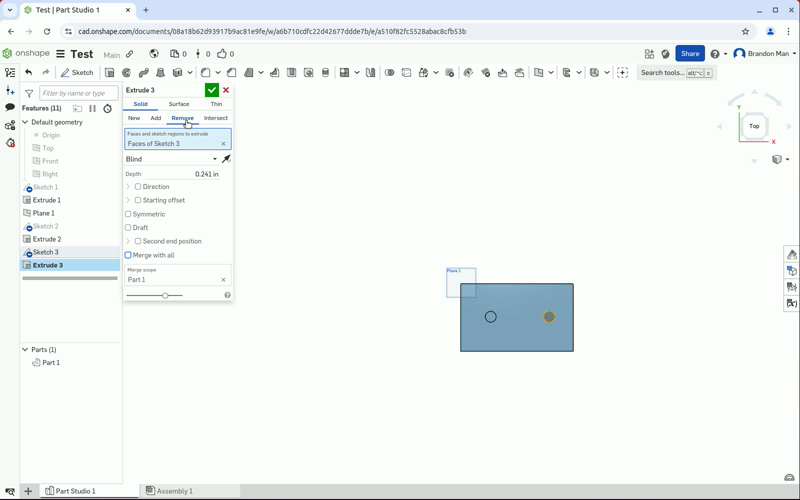
key(space)
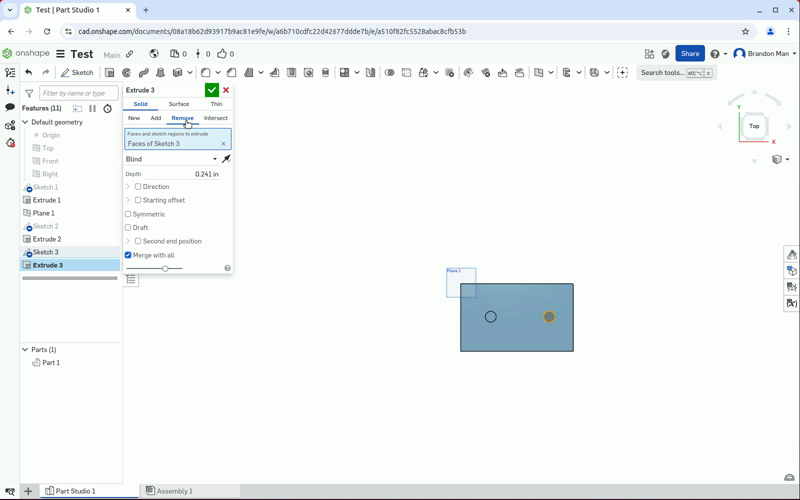
key(enter)
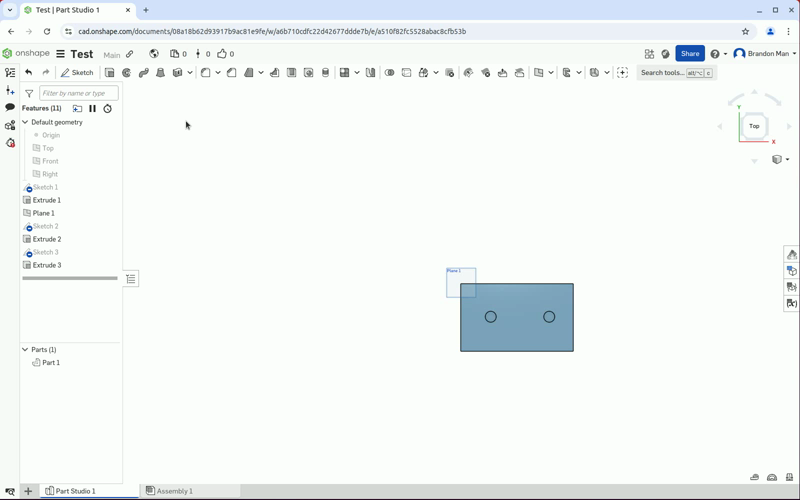
key(shift+h)
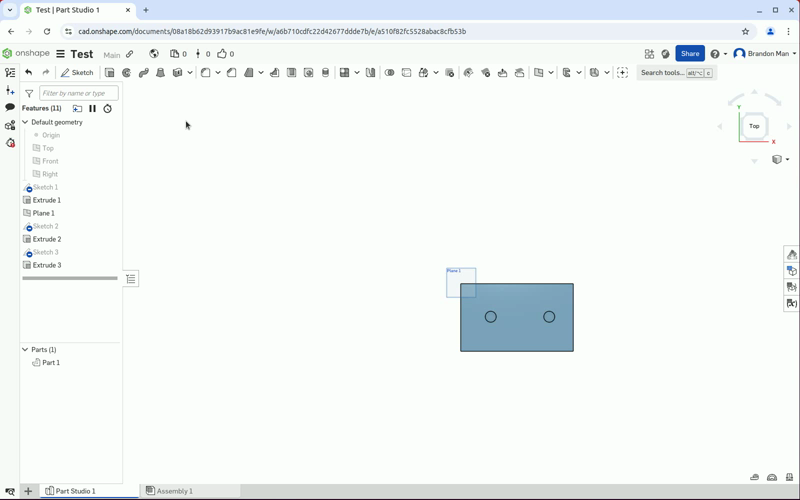
key(shift+h)
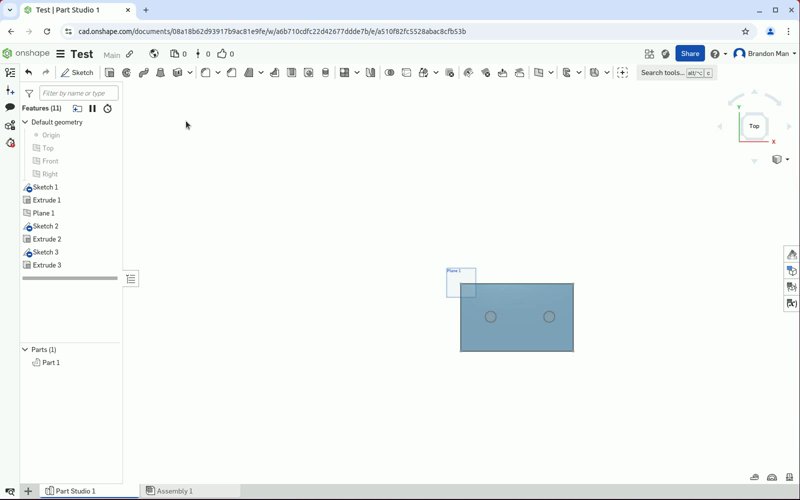
key(shift+7)
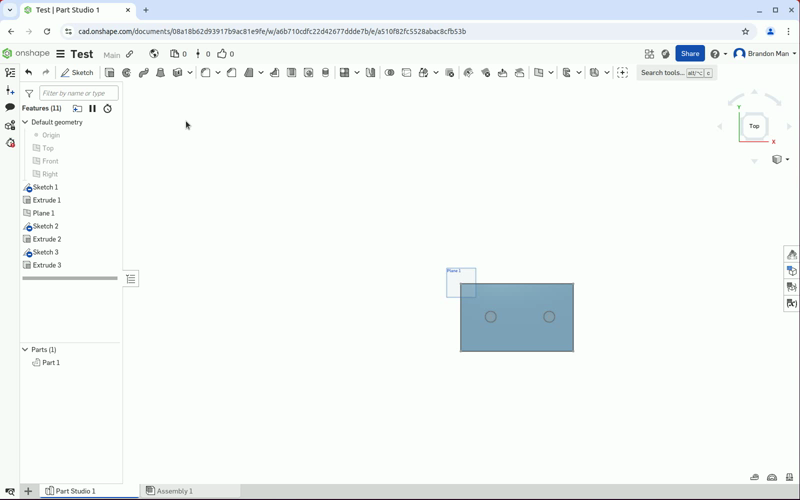
key(up, 3)
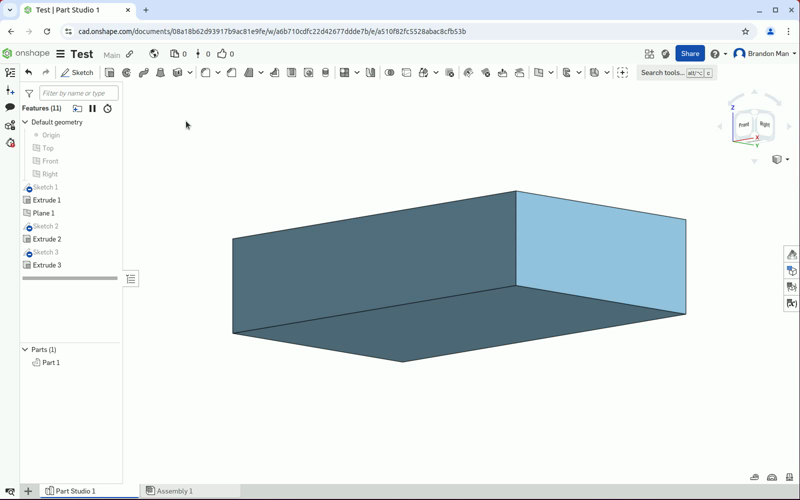
key(left, 3)
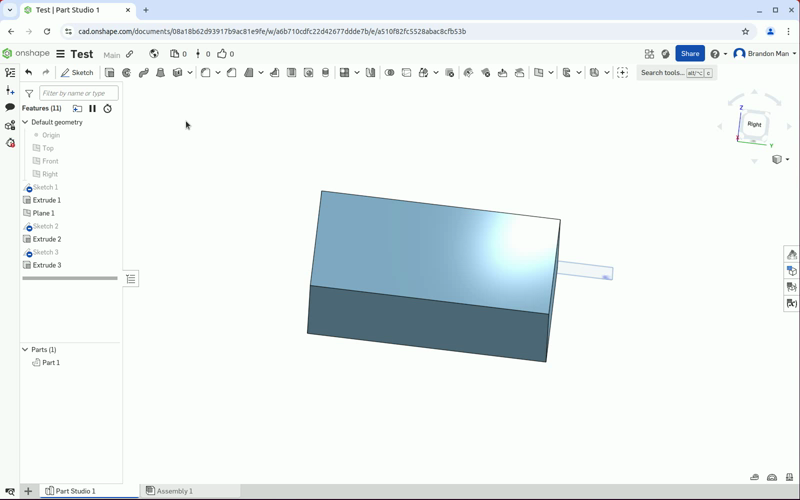
key(right, 3)
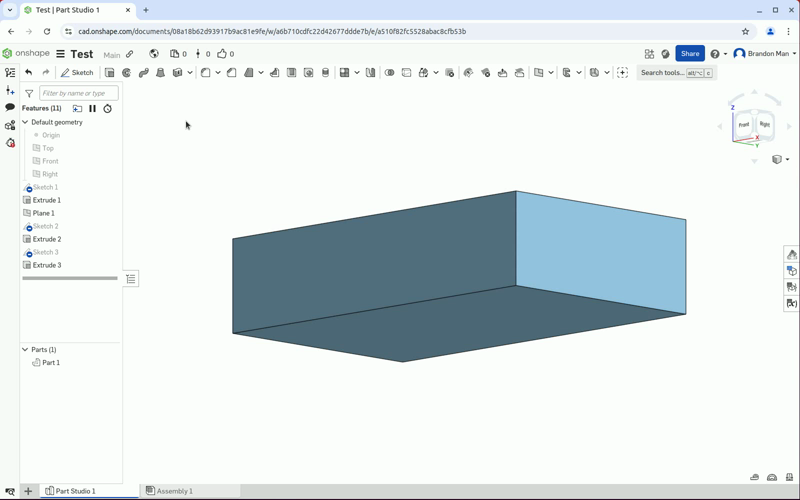
key(down, 3)
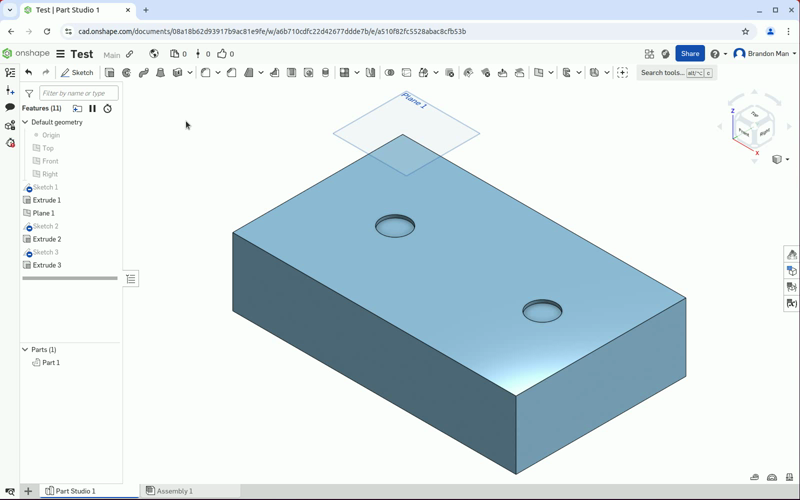
mouse_move(73, 189)
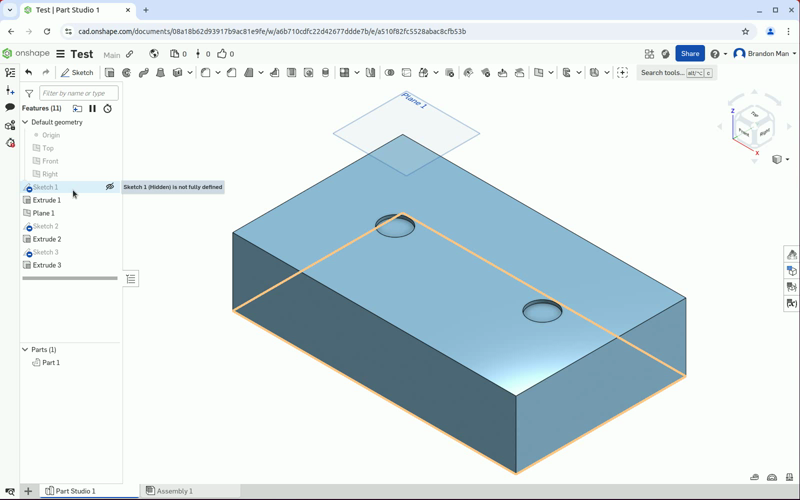
click(73, 189)